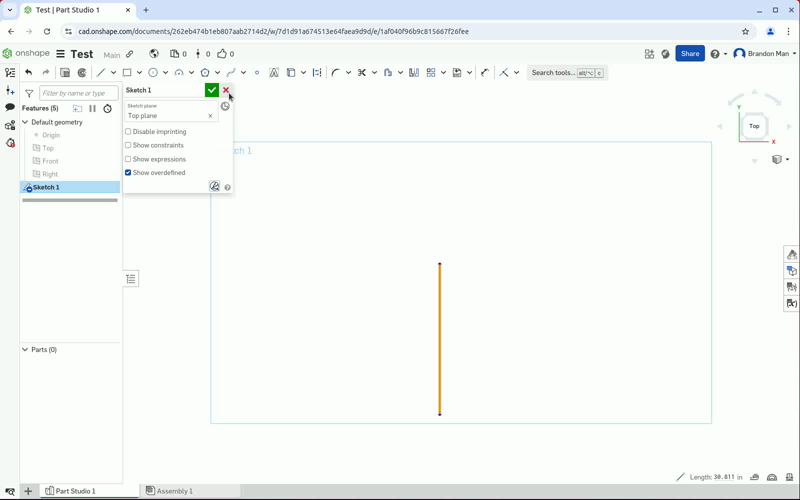
key(shift+h)
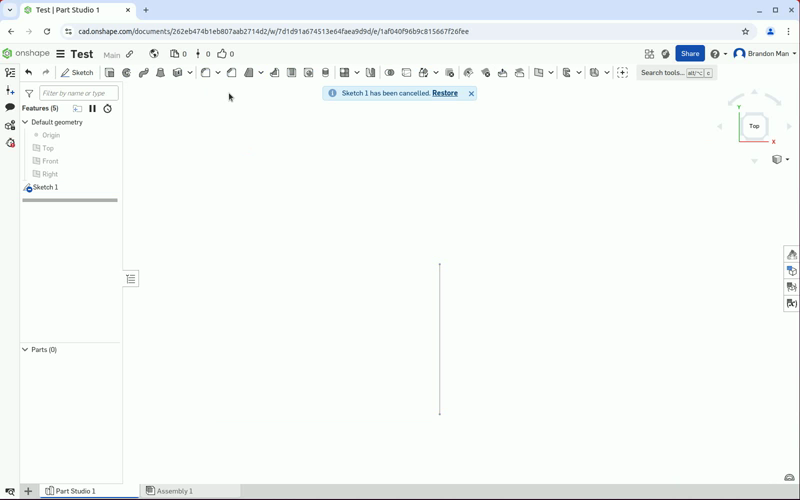
key(shift+s)
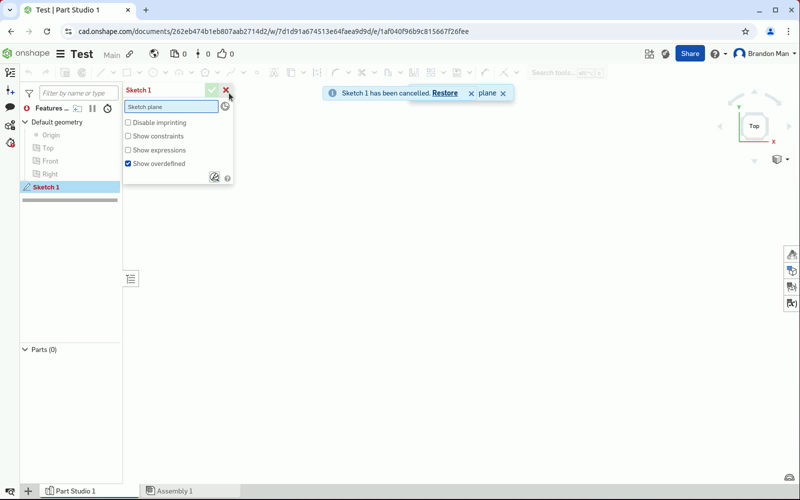
mouse_move(73, 150)
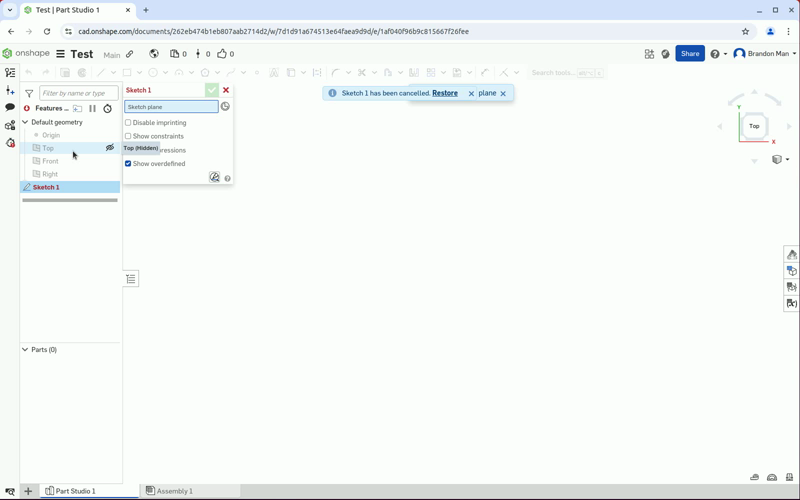
click(73, 150)
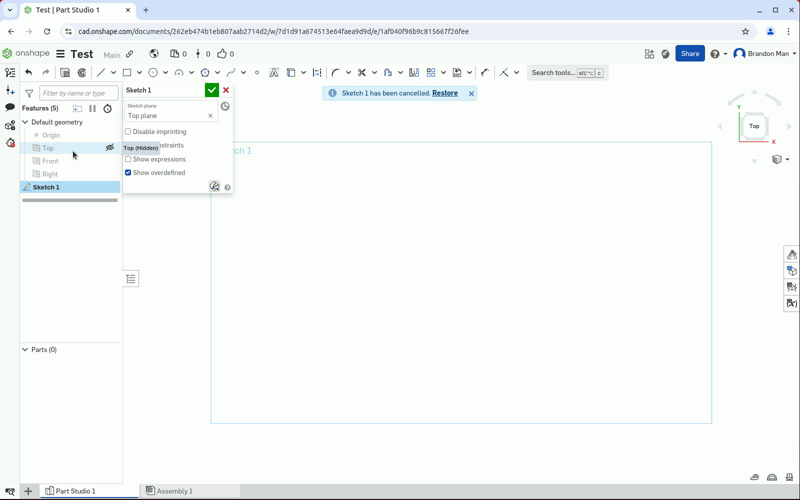
mouse_move(73, 352)
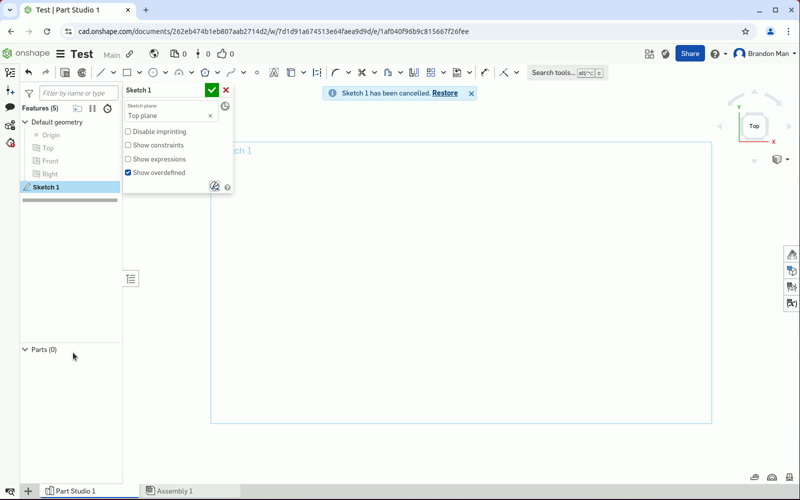
key(y)
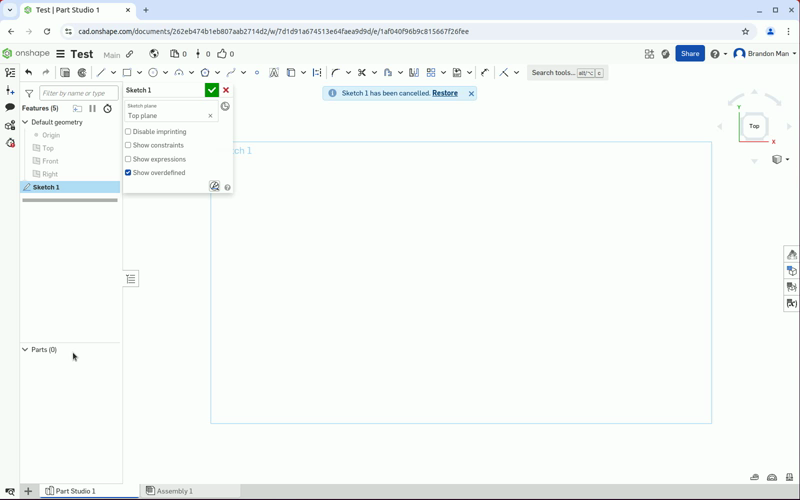
key(l)
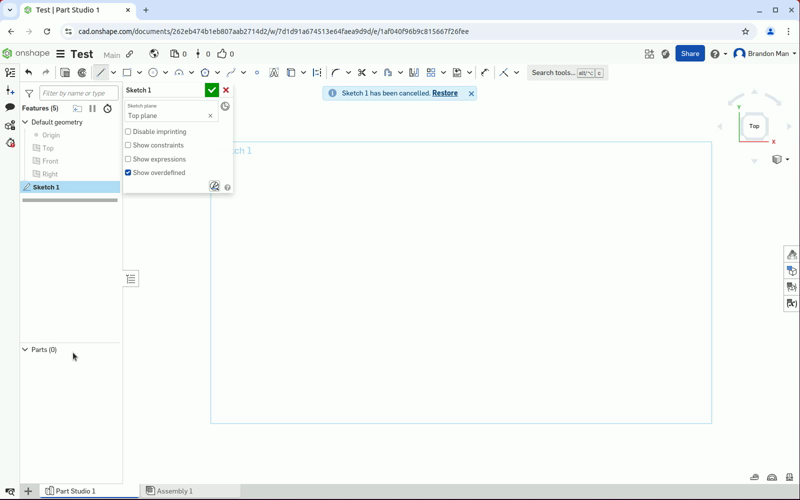
key_down(shift)
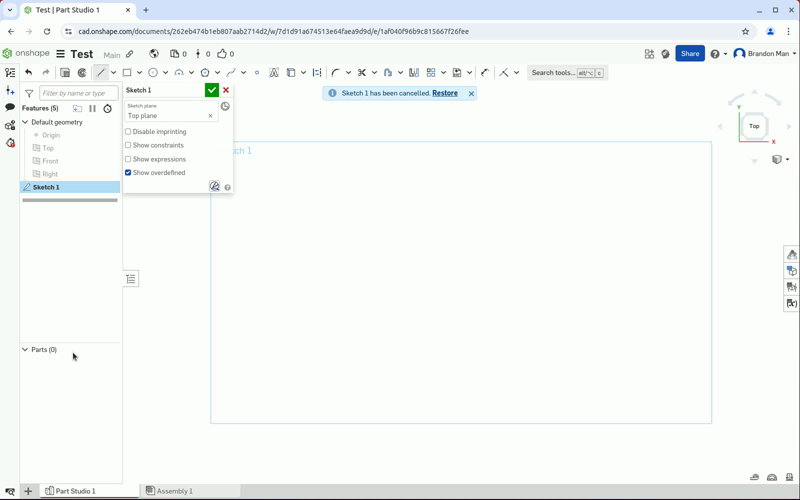
mouse_move(404, 339)
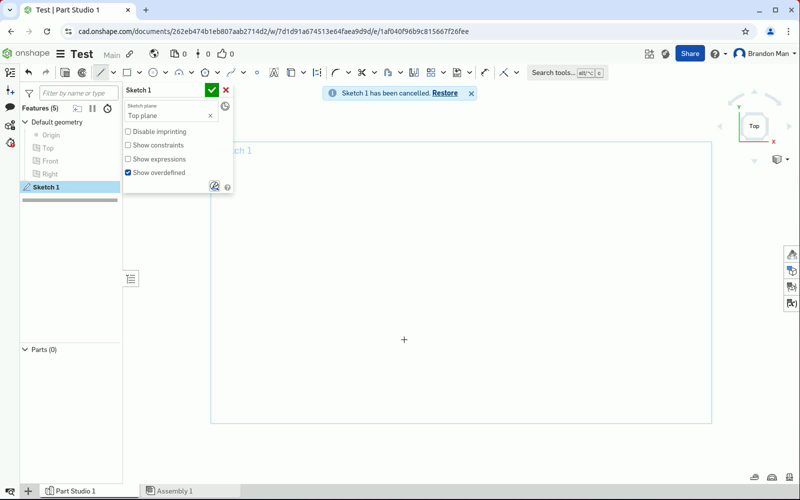
click(404, 339)
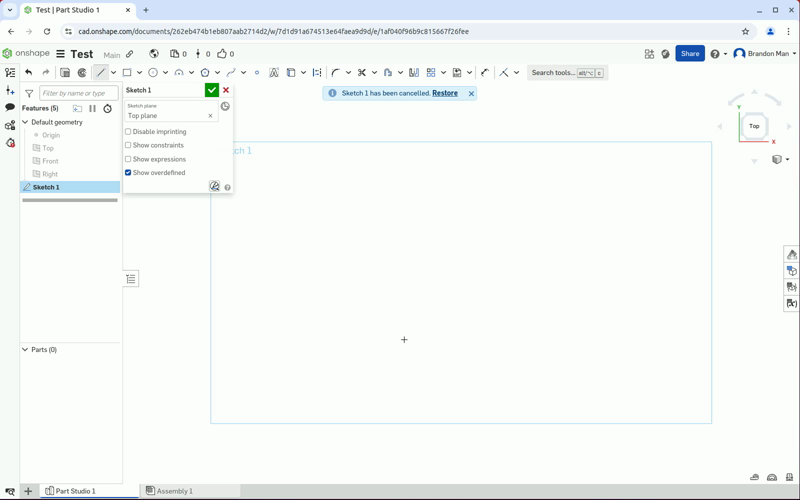
key_up(shift)
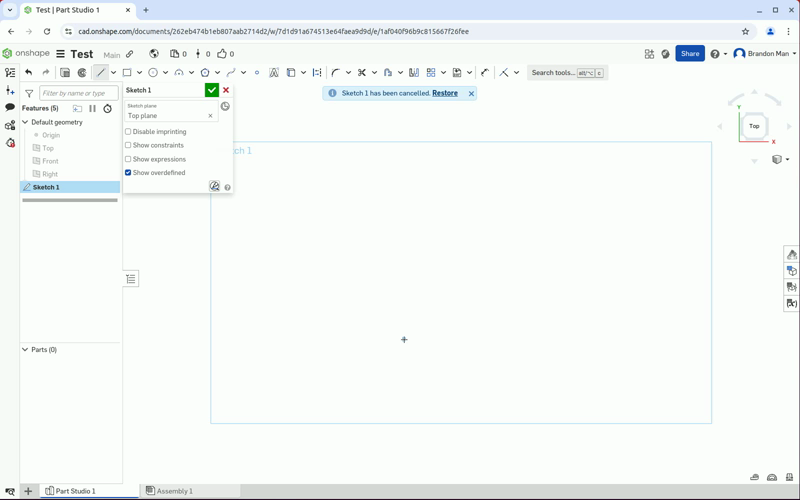
key_down(shift)
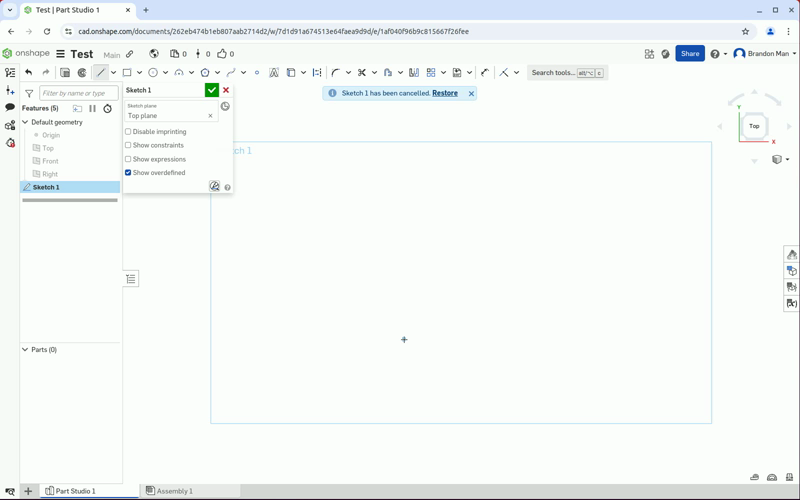
mouse_move(516, 339)
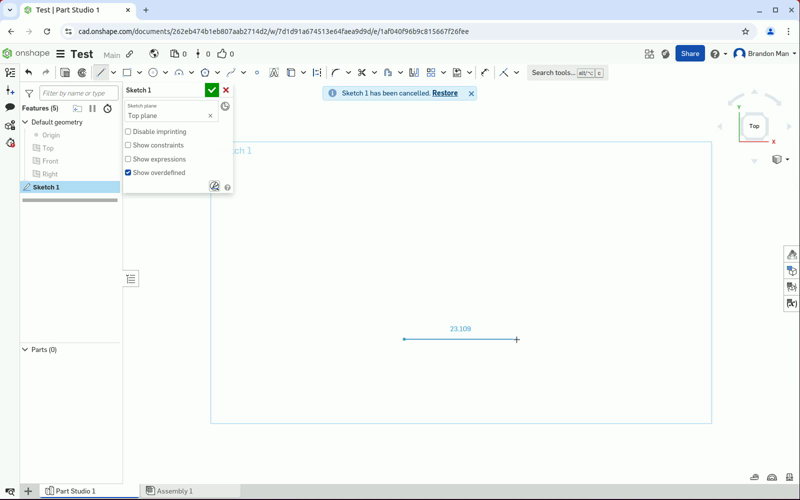
click(516, 339)
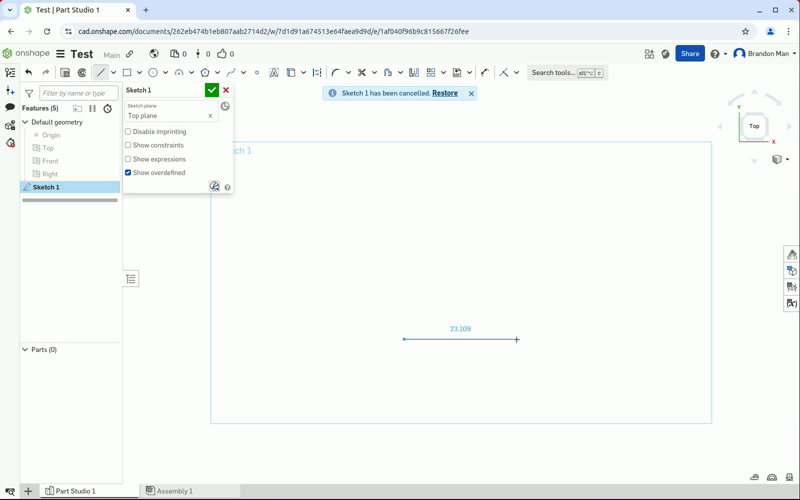
key_up(shift)
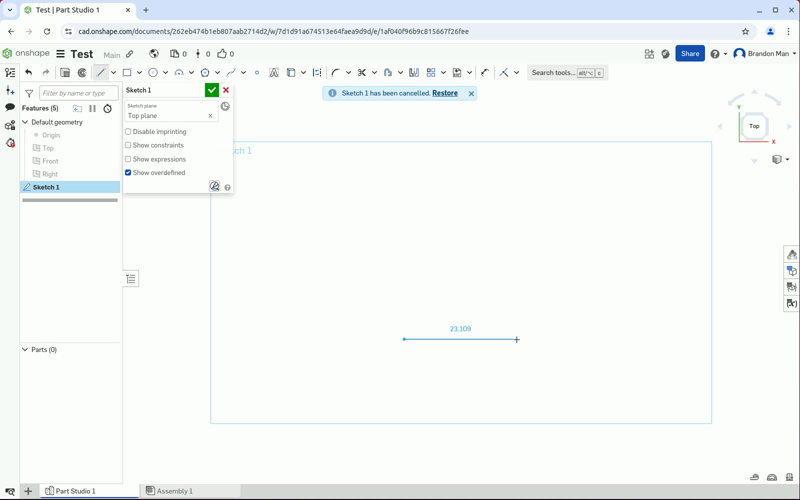
key_down(shift)
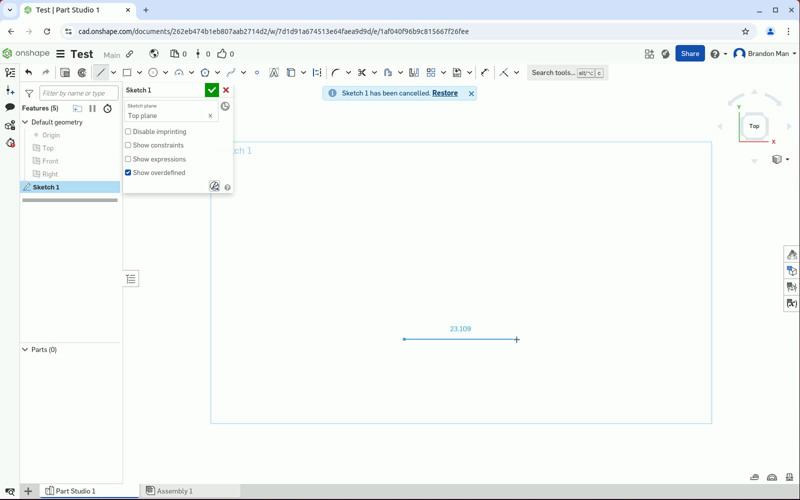
mouse_move(516, 226)
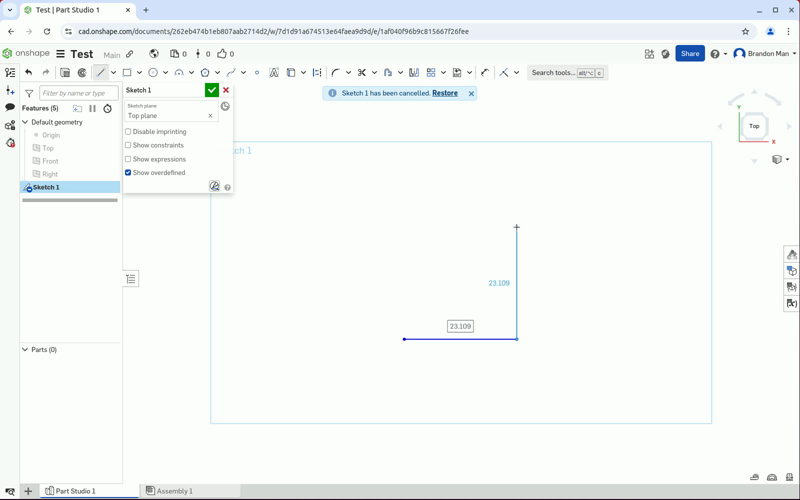
click(516, 226)
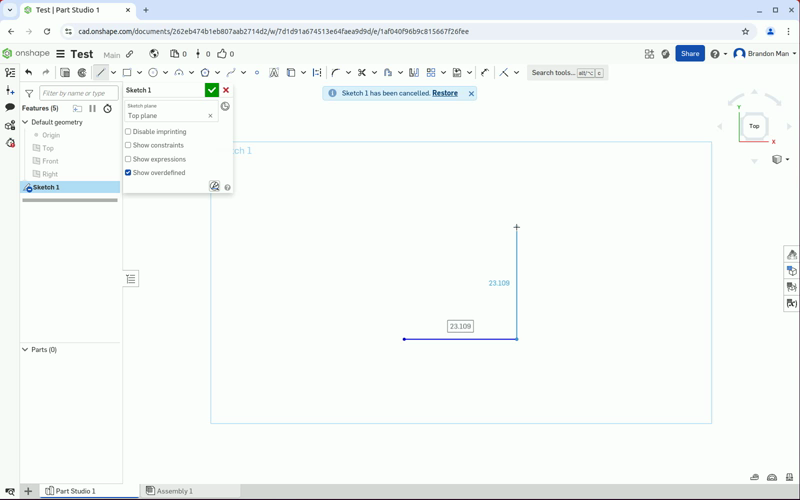
key_up(shift)
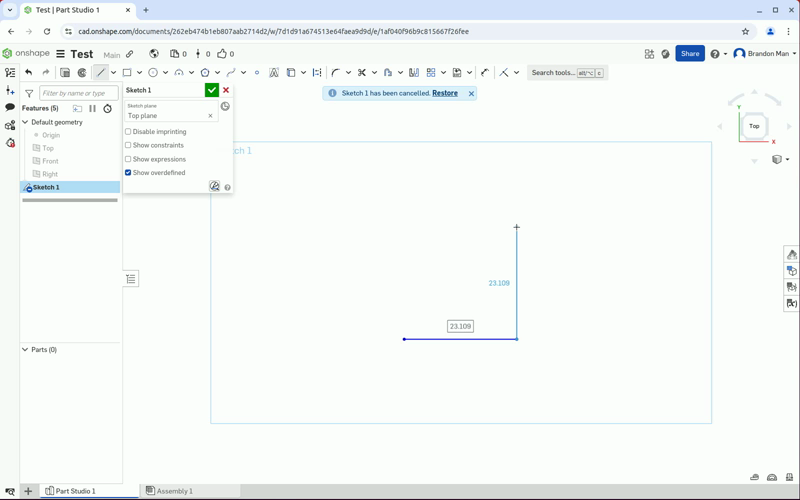
key_down(shift)
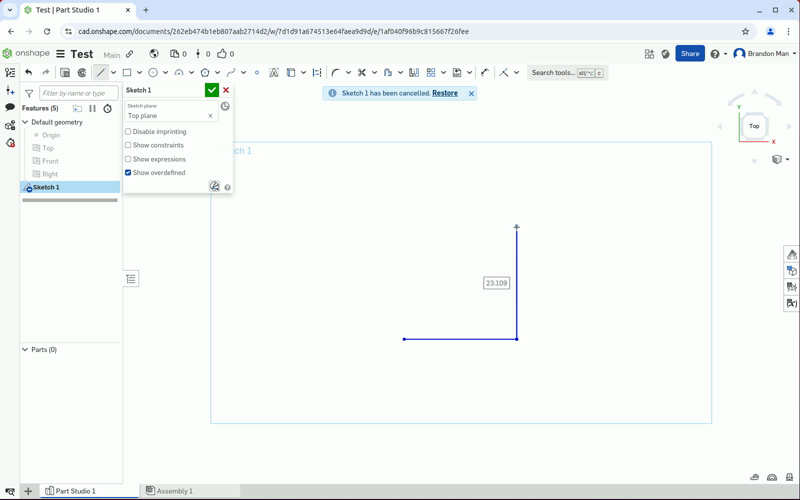
mouse_move(404, 226)
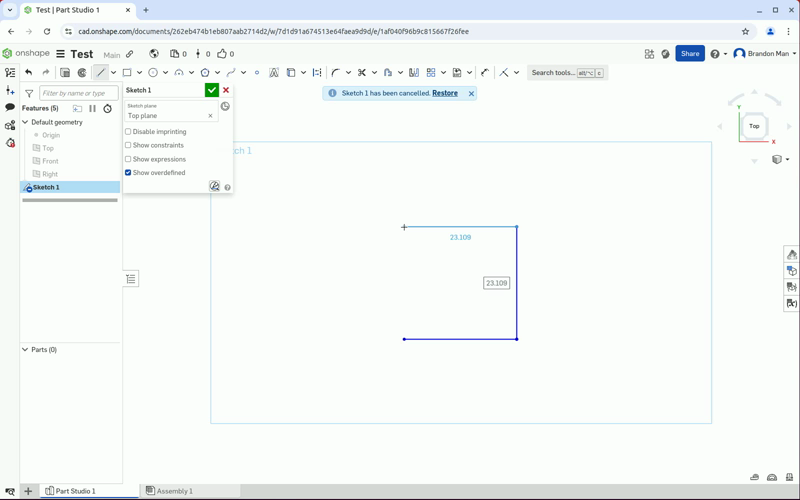
click(404, 226)
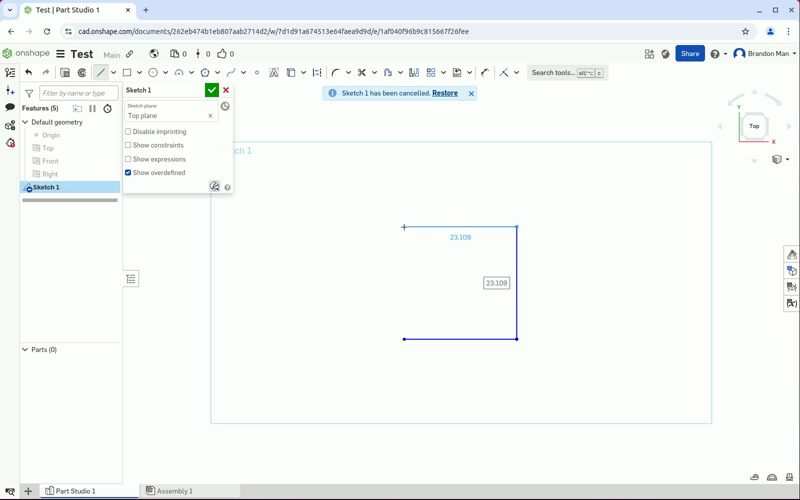
key_up(shift)
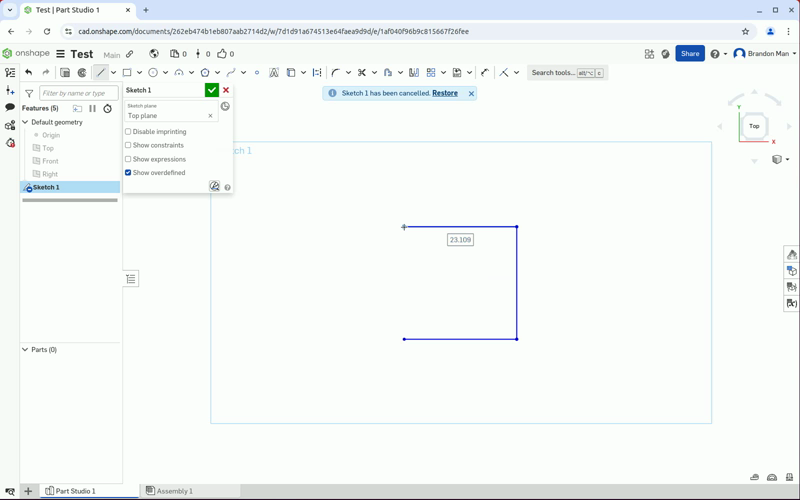
key_down(shift)
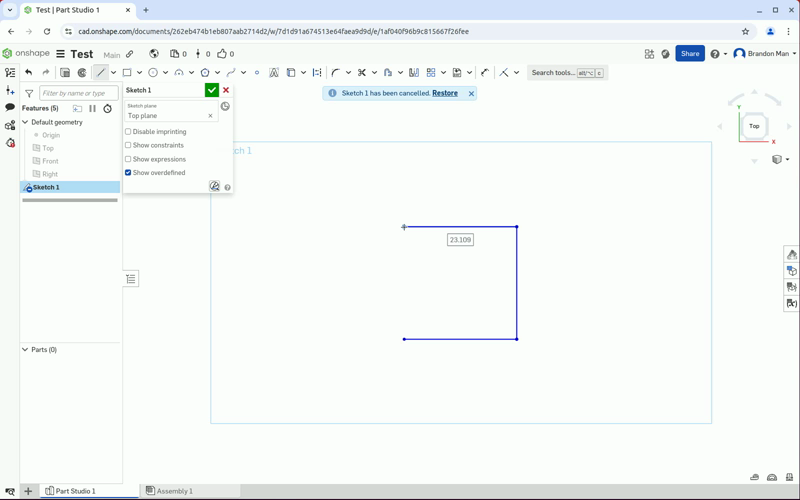
mouse_move(404, 339)
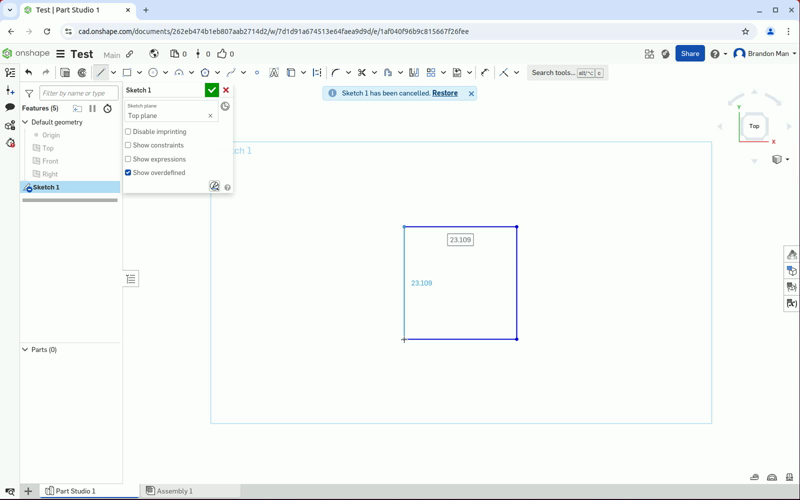
key_up(shift)
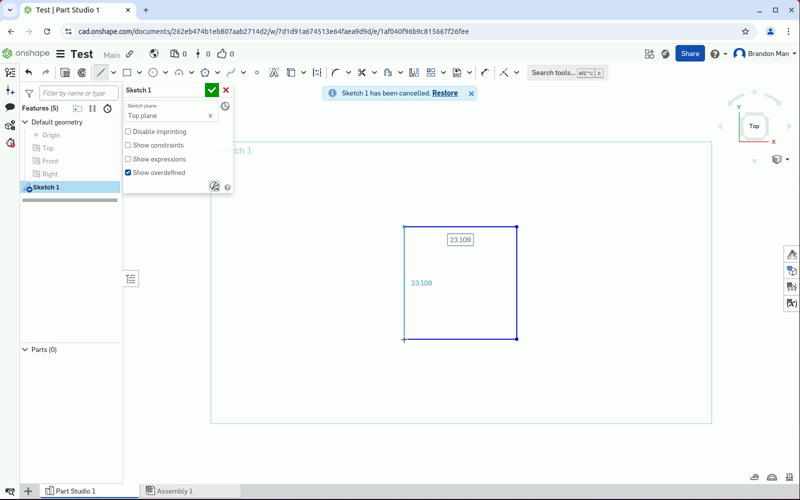
click(404, 339)
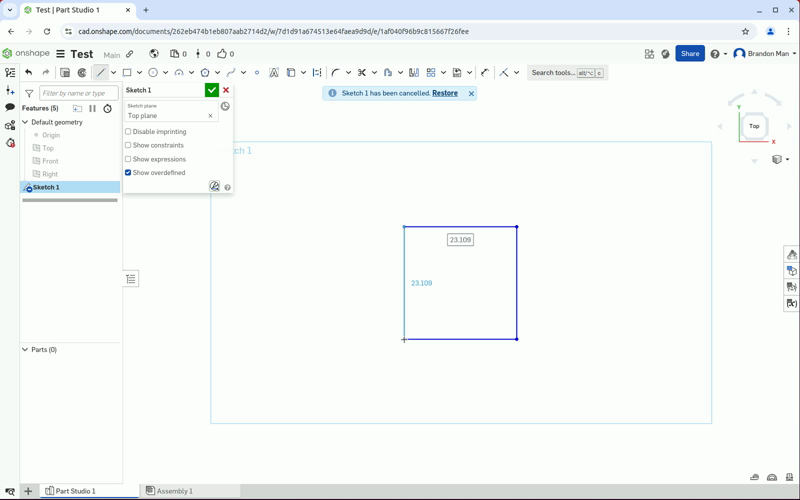
key(esc)
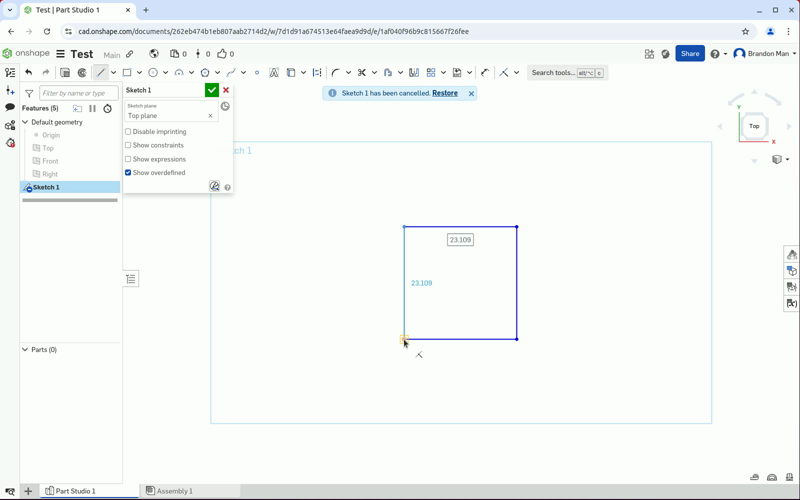
mouse_move(436, 238)
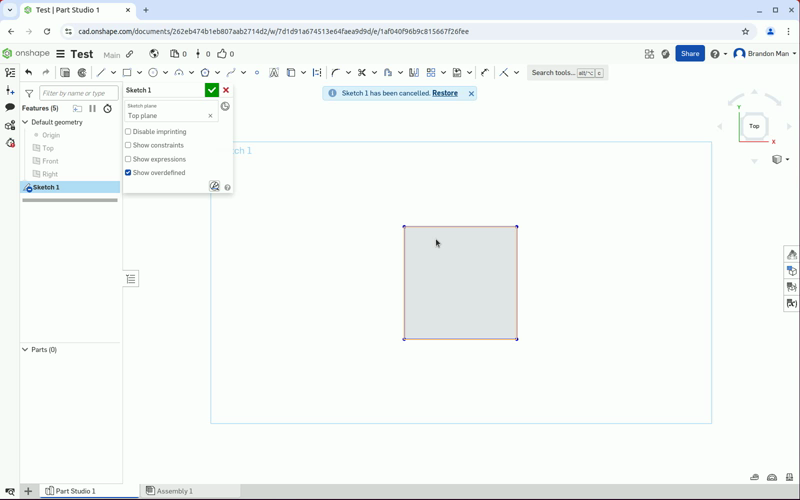
click(436, 238)
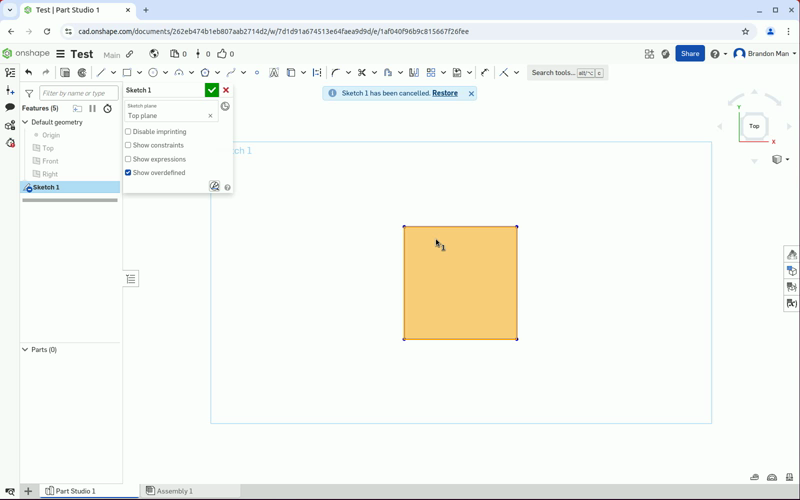
mouse_move(73, 352)
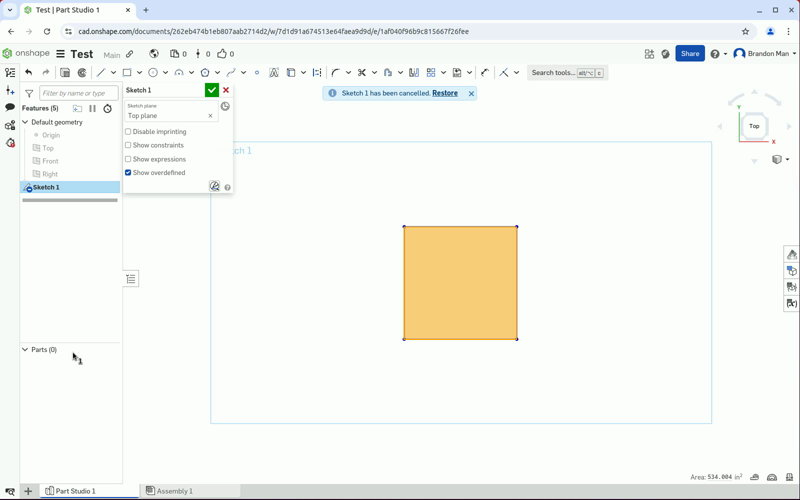
key(shift+y)
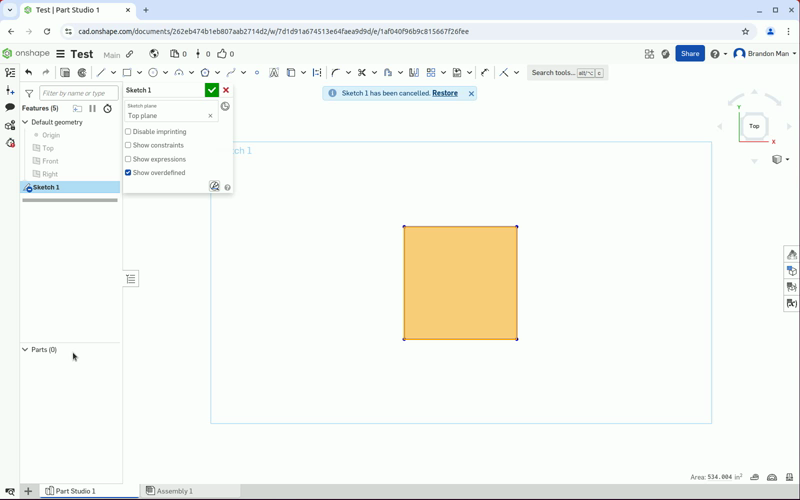
key(shift+e)
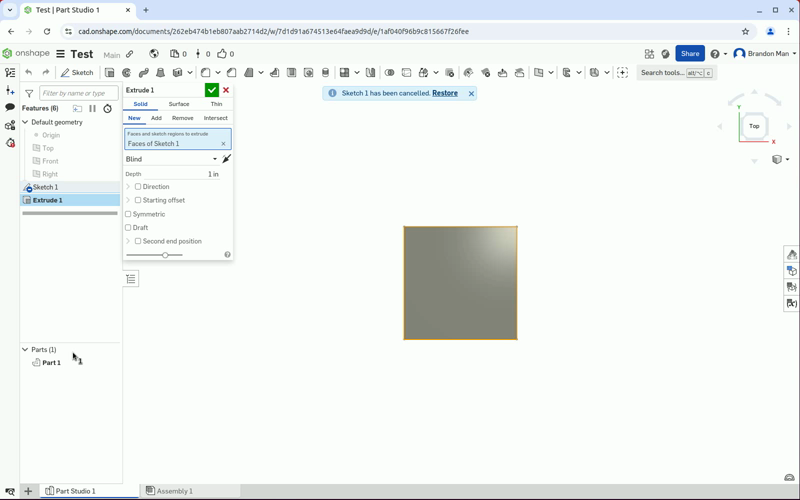
mouse_move(143, 106)
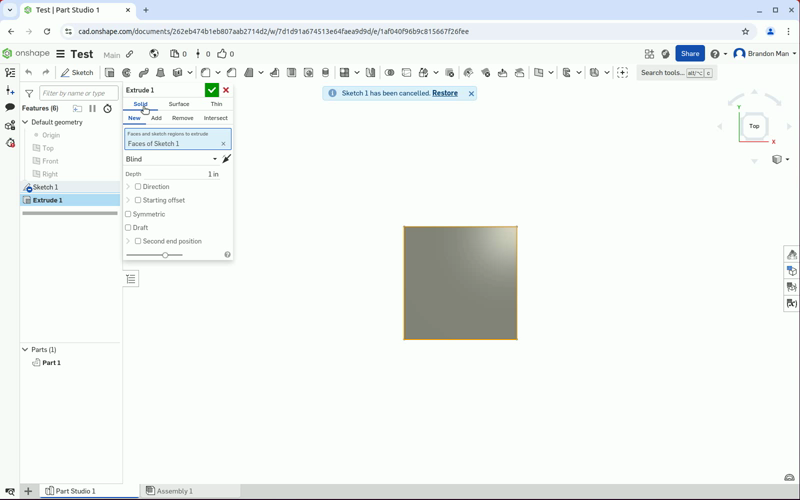
click(143, 106)
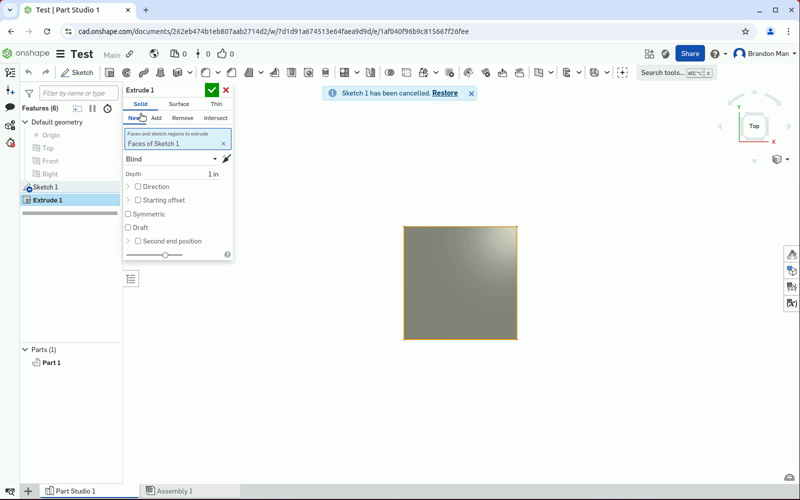
mouse_move(137, 120)
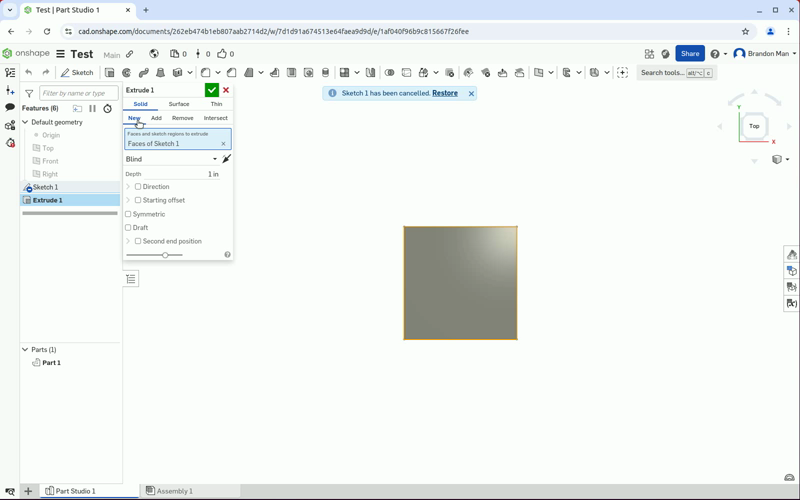
click(137, 120)
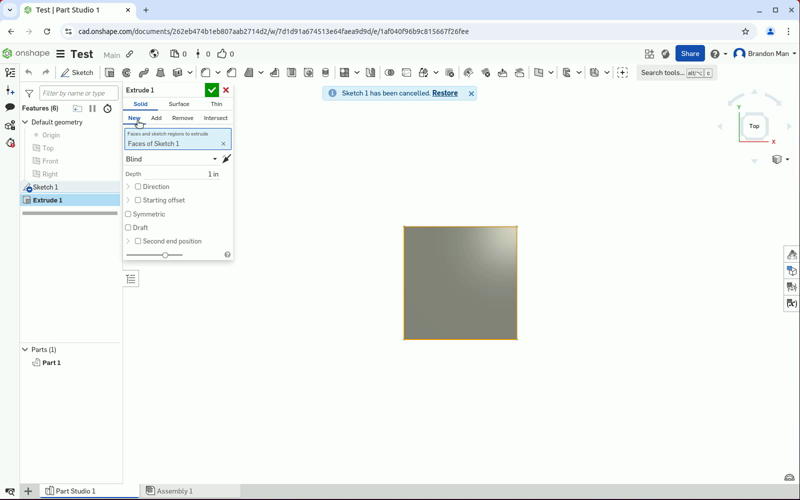
key(tab, 4)
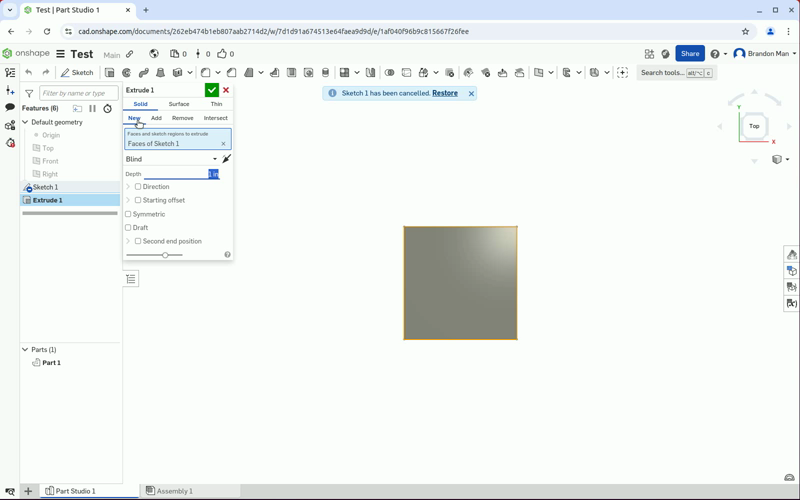
text(23.108)
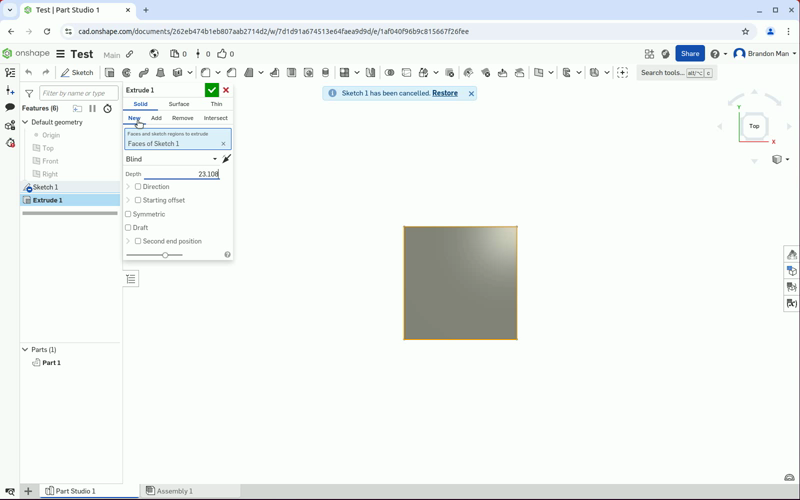
key(enter)
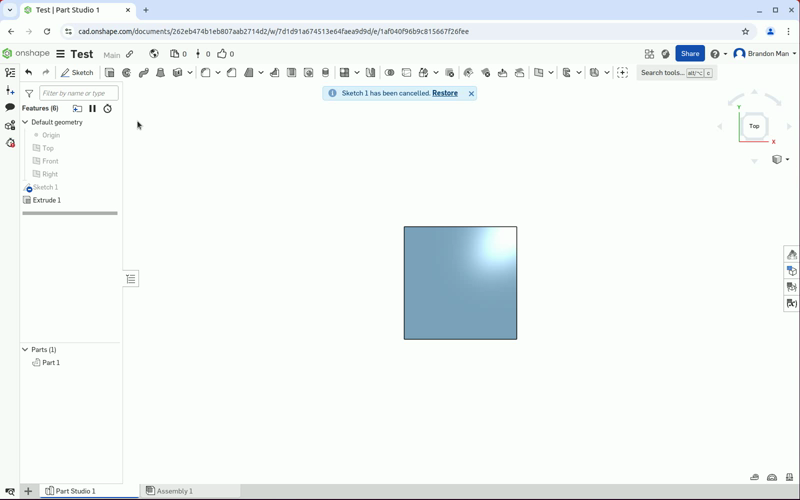
key(shift+h)
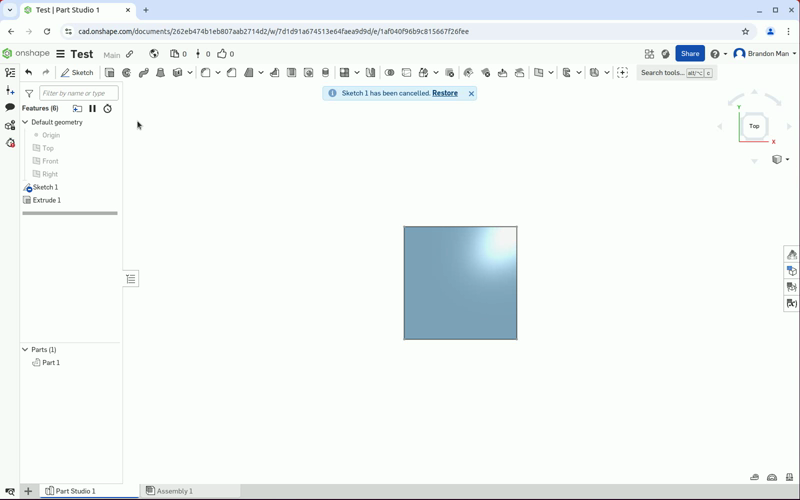
key(shift+h)
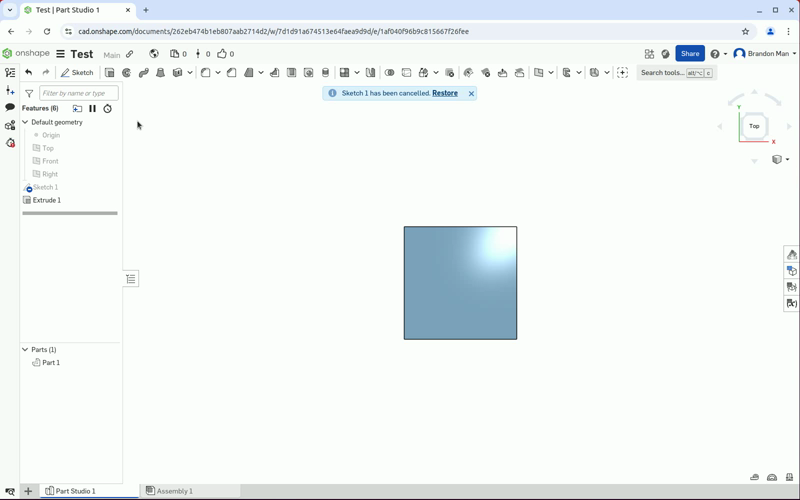
mouse_move(73, 189)
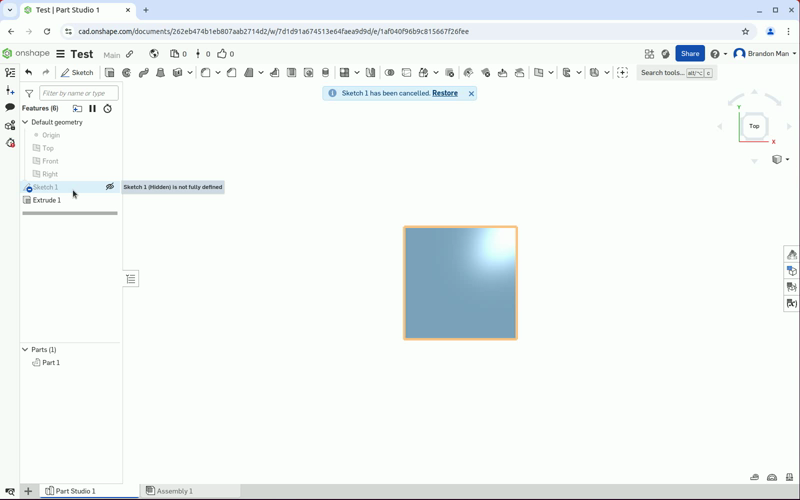
click(73, 189)
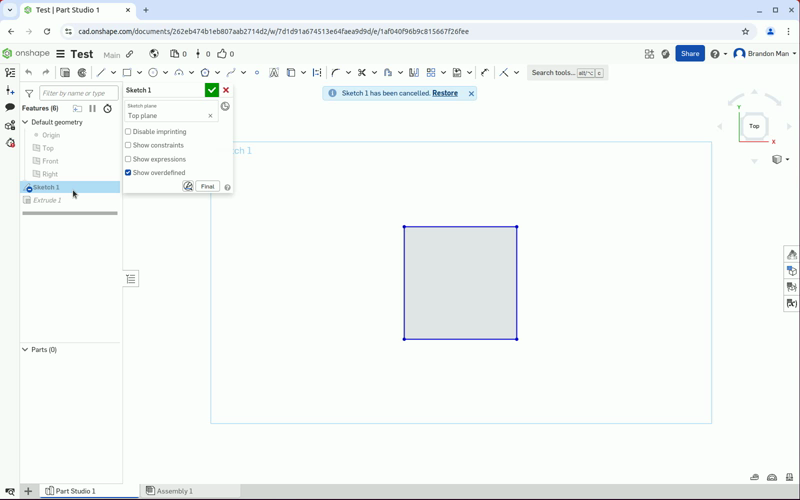
mouse_move(229, 92)
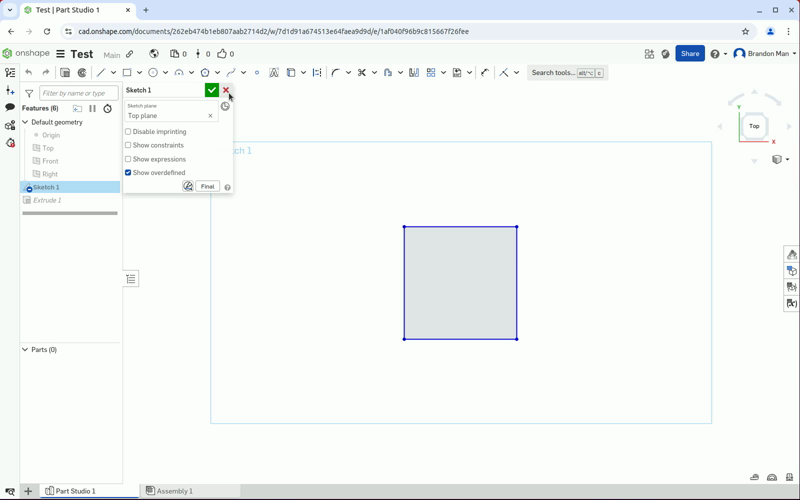
click(229, 92)
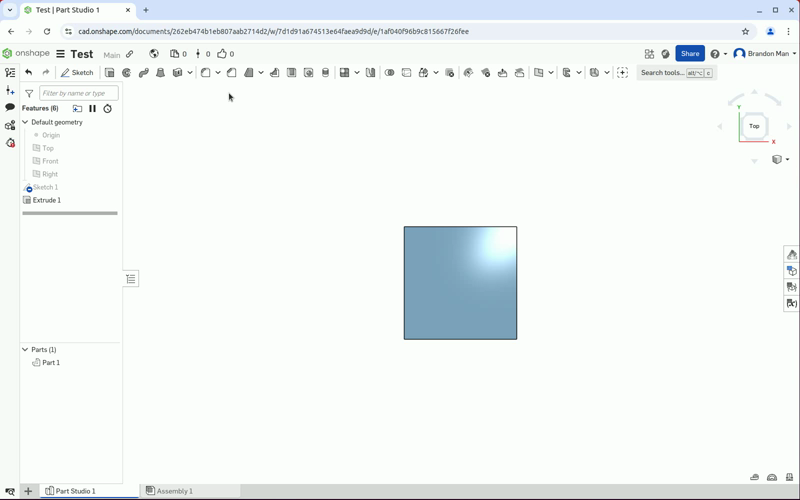
mouse_move(541, 75)
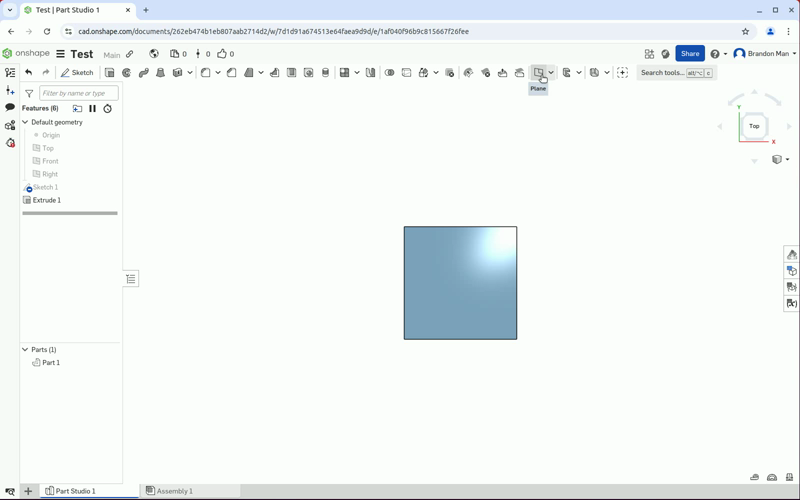
click(541, 75)
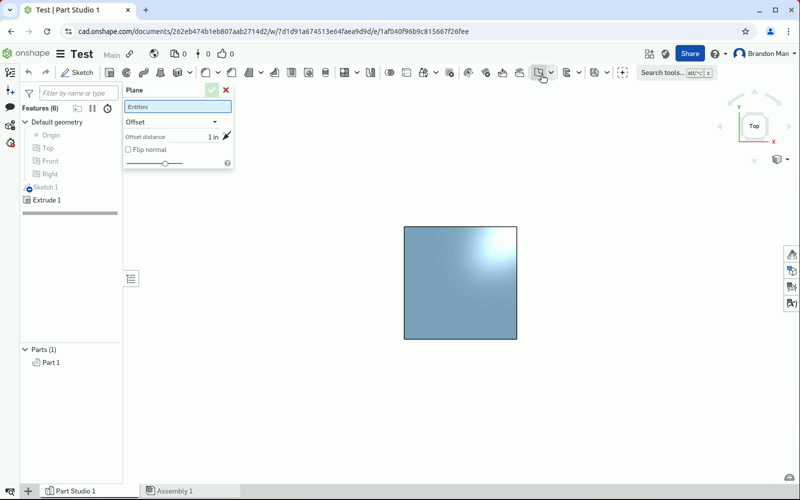
mouse_move(73, 150)
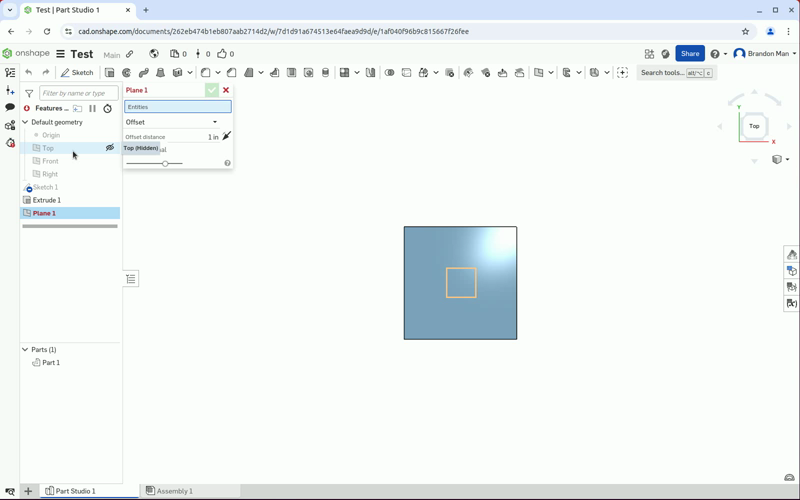
click(73, 150)
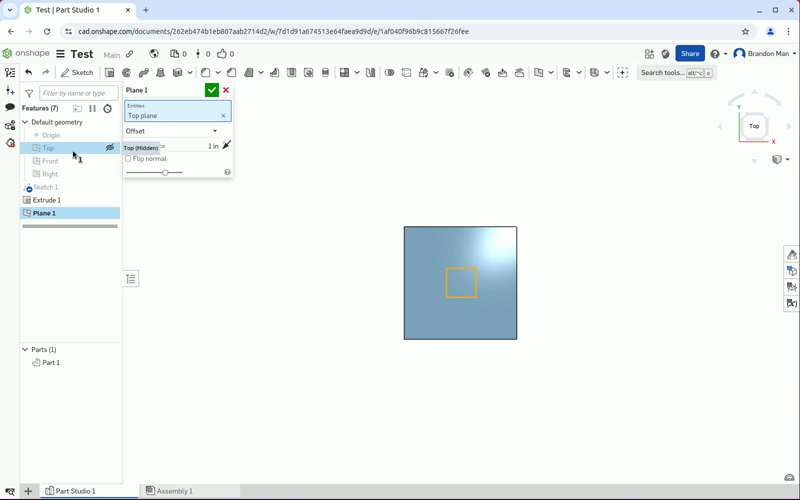
key(tab, 2)
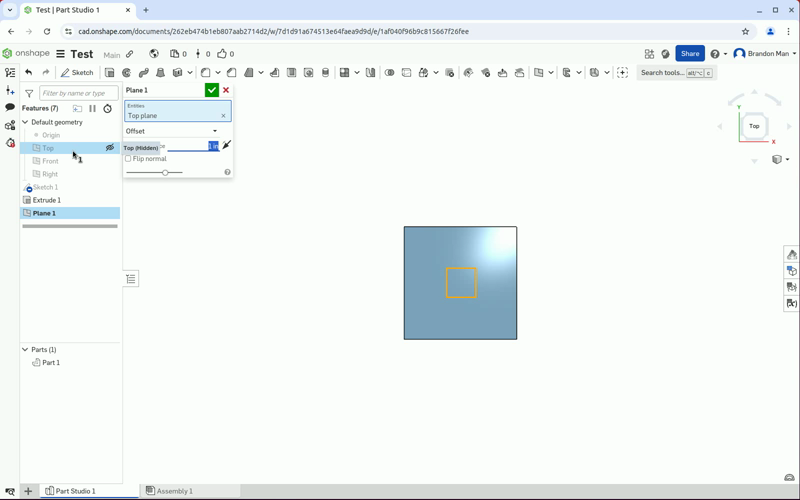
text(23.108)
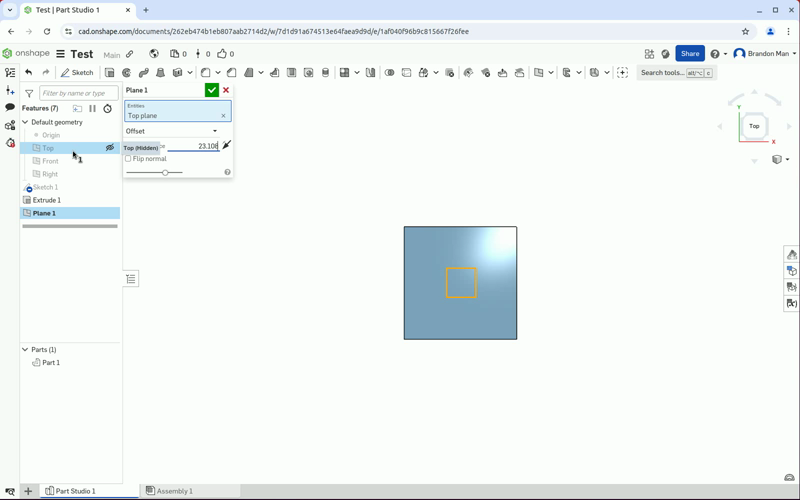
key(enter, 2)
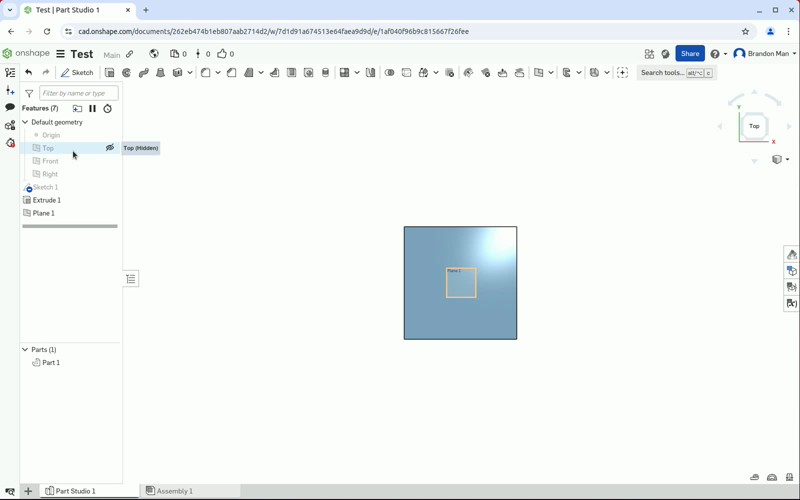
key(shift+s)
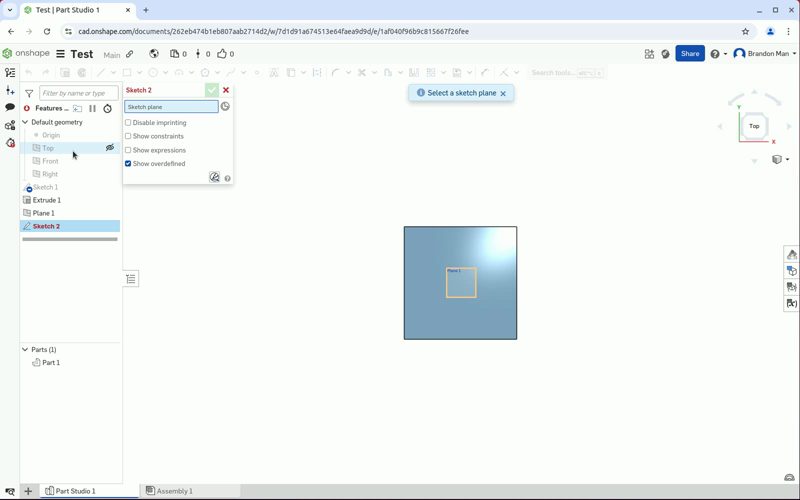
mouse_move(73, 215)
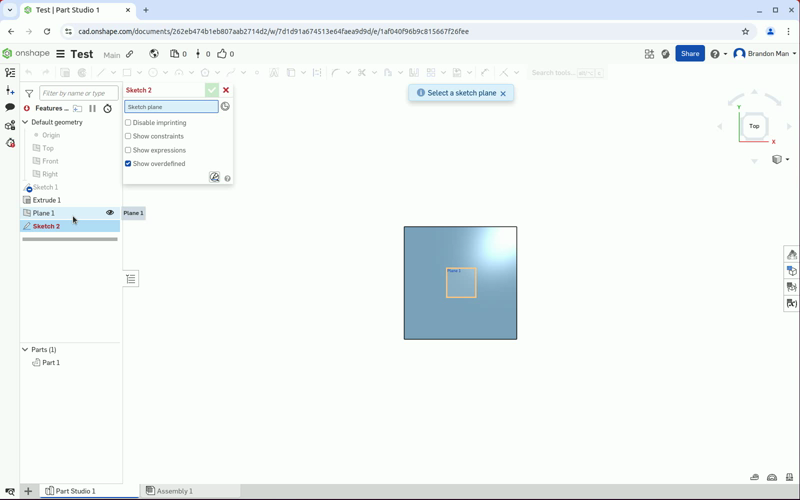
click(73, 215)
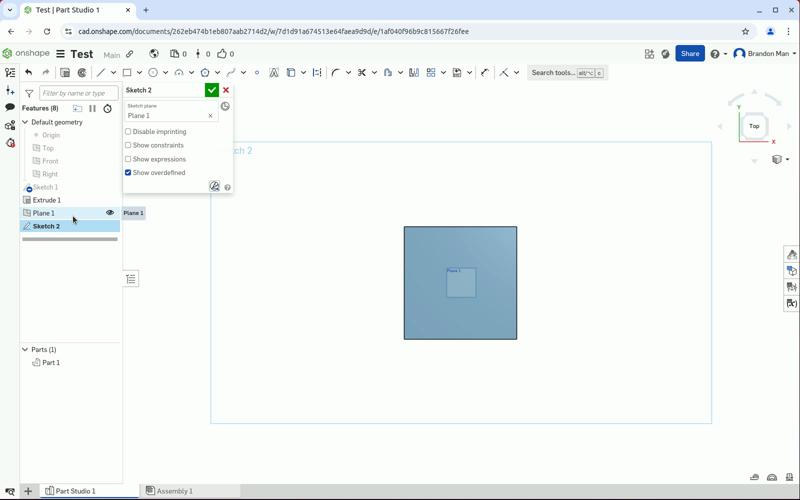
mouse_move(73, 352)
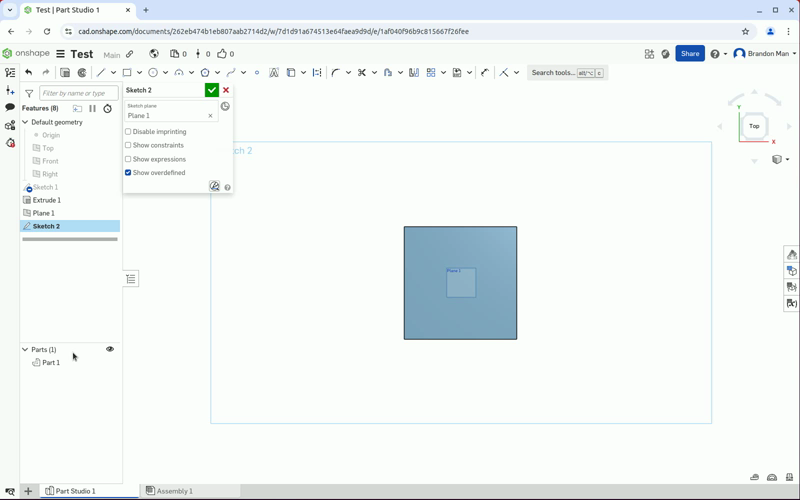
key(y)
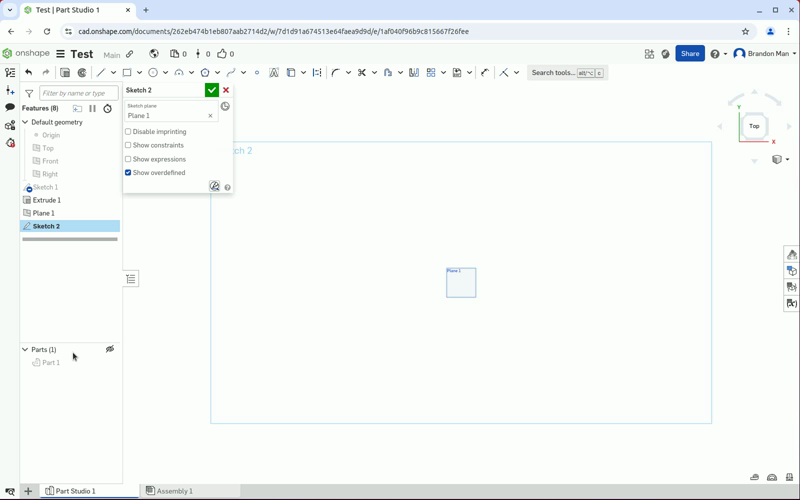
key(l)
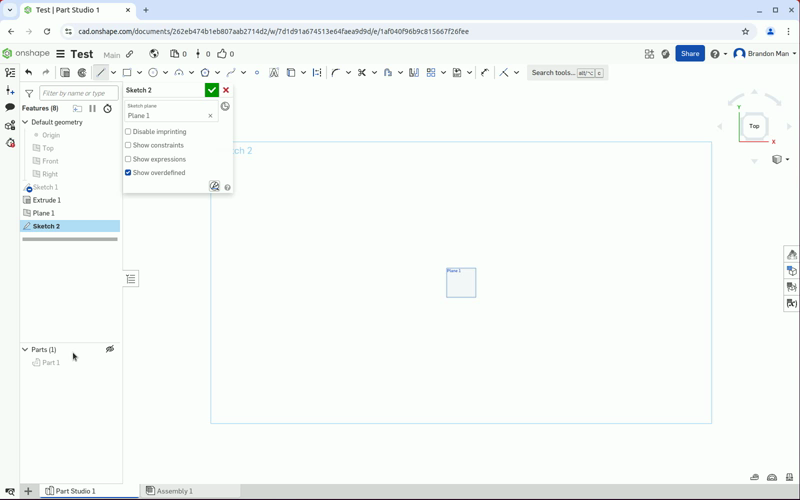
key_down(shift)
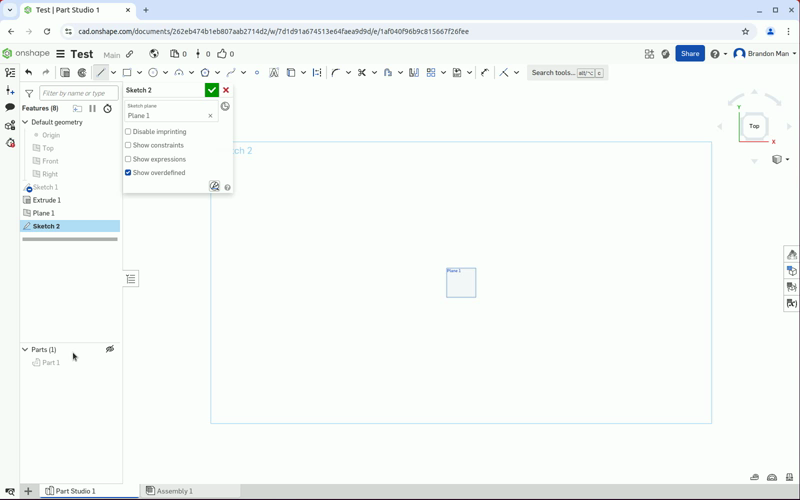
mouse_move(404, 339)
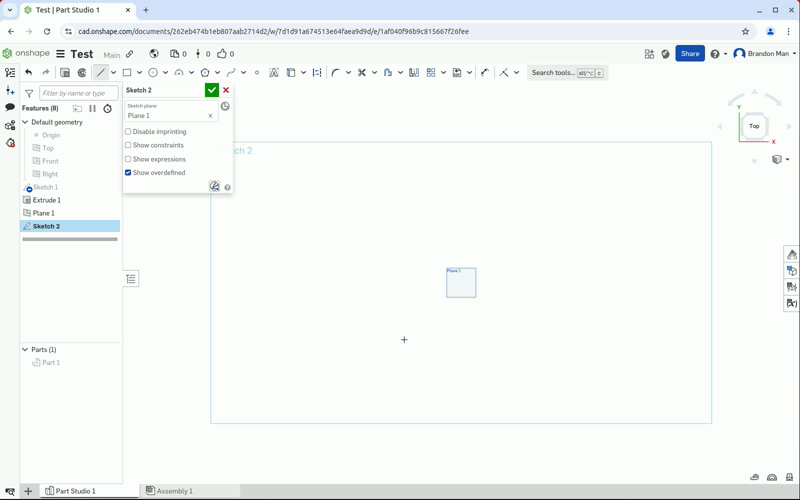
click(404, 339)
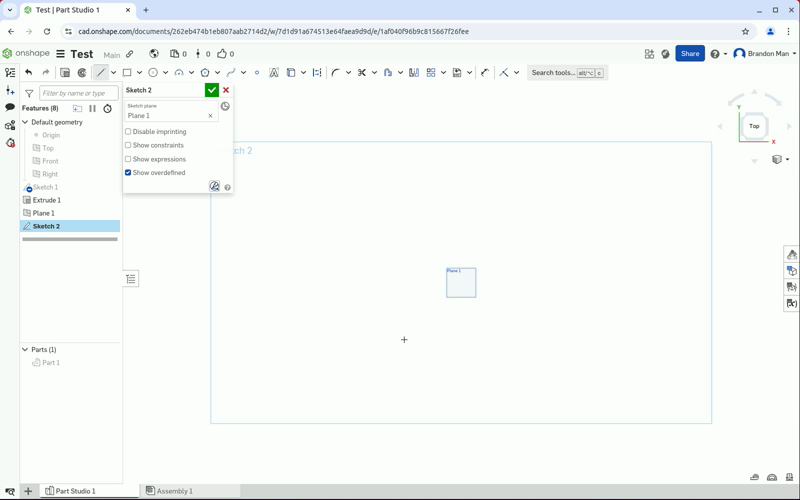
key_up(shift)
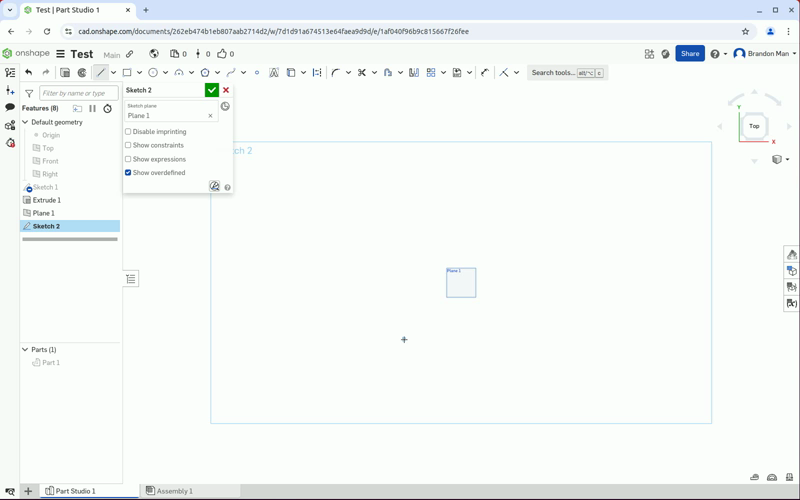
key_down(shift)
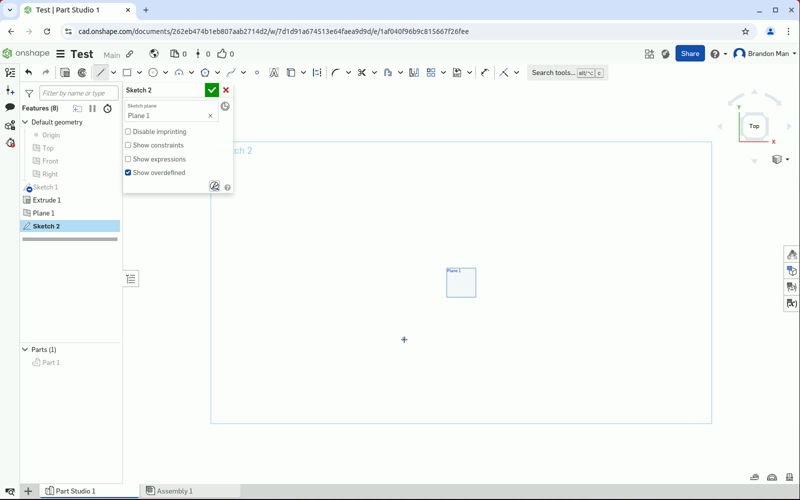
mouse_move(516, 339)
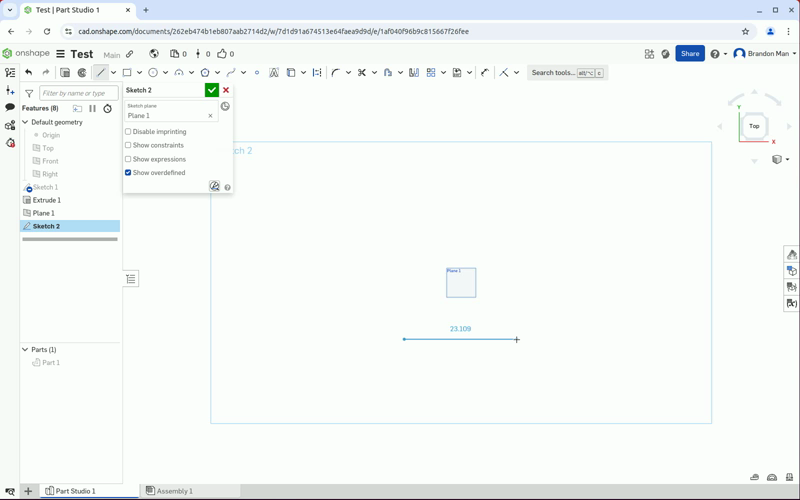
click(516, 339)
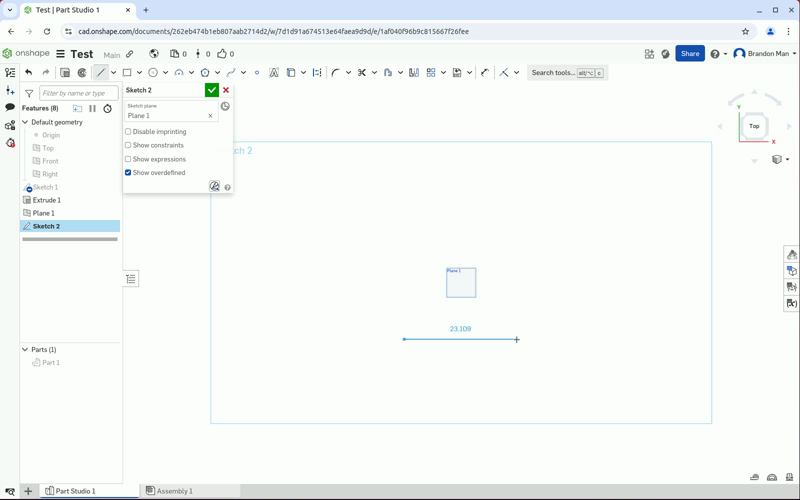
key_up(shift)
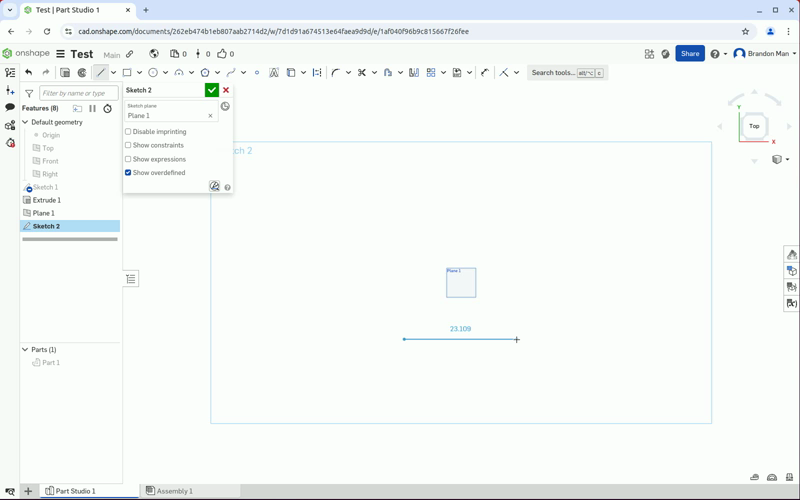
key_down(shift)
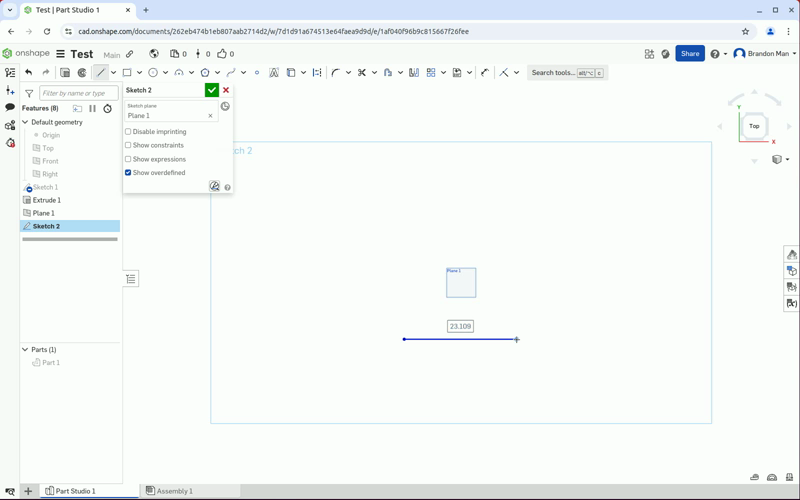
mouse_move(516, 249)
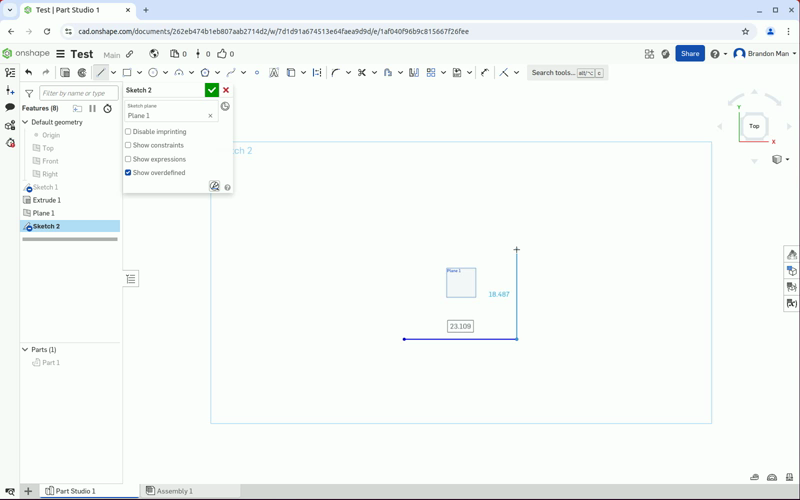
click(516, 249)
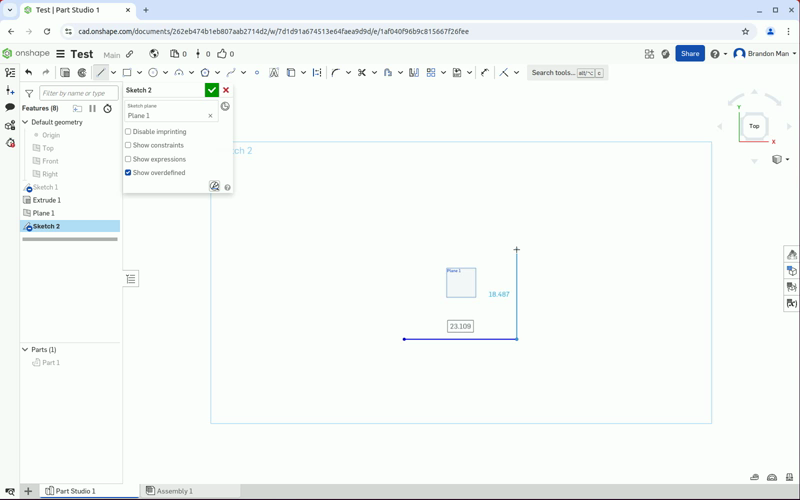
key_up(shift)
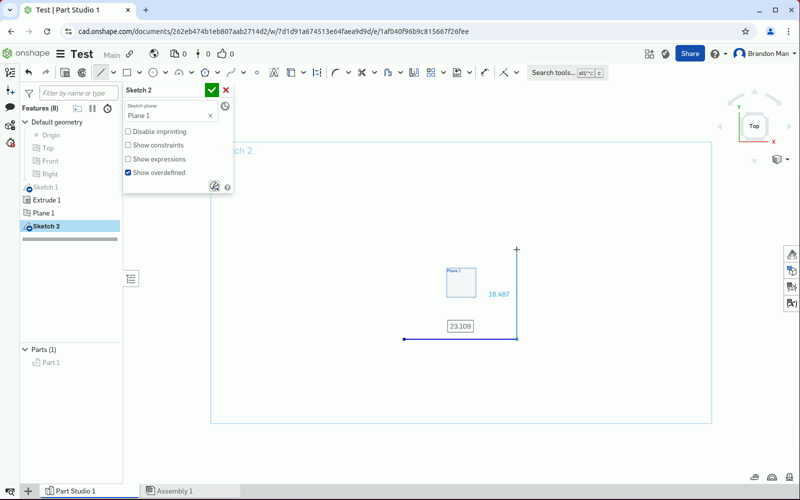
key_down(shift)
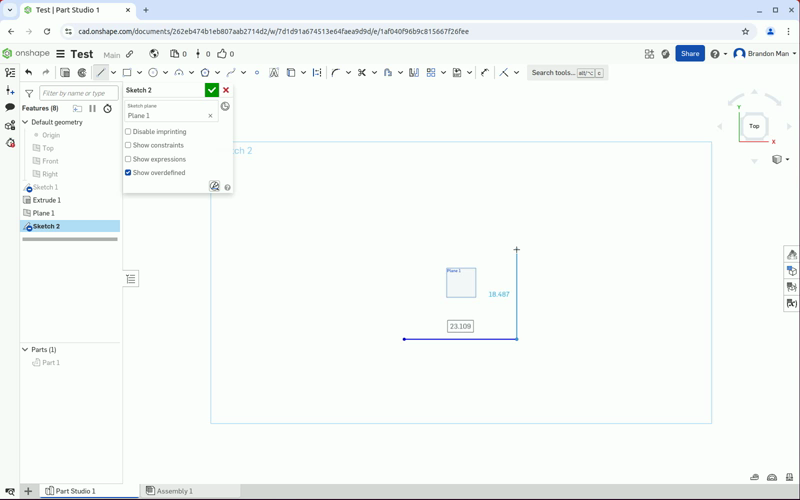
mouse_move(404, 249)
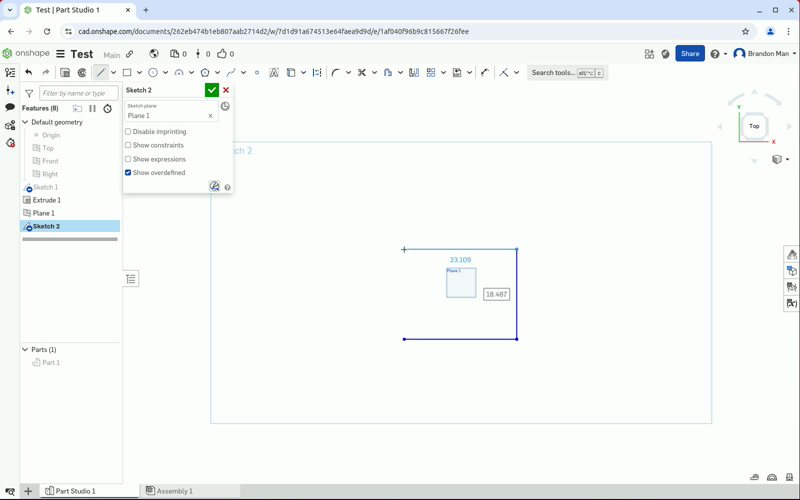
click(404, 249)
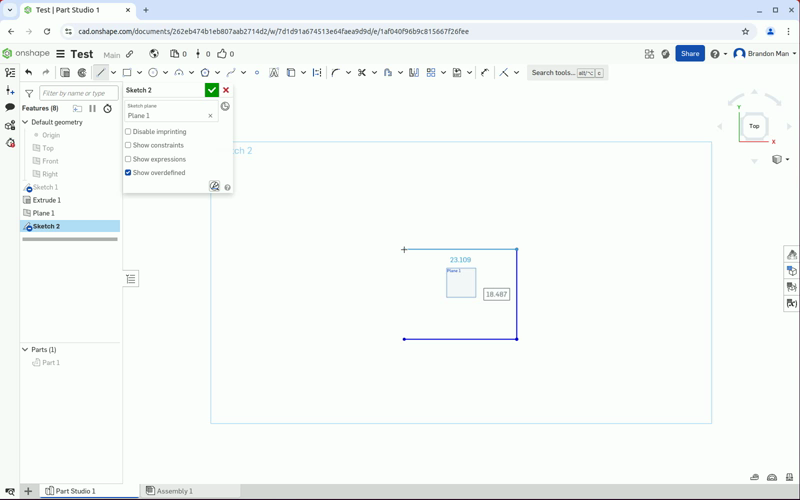
key_up(shift)
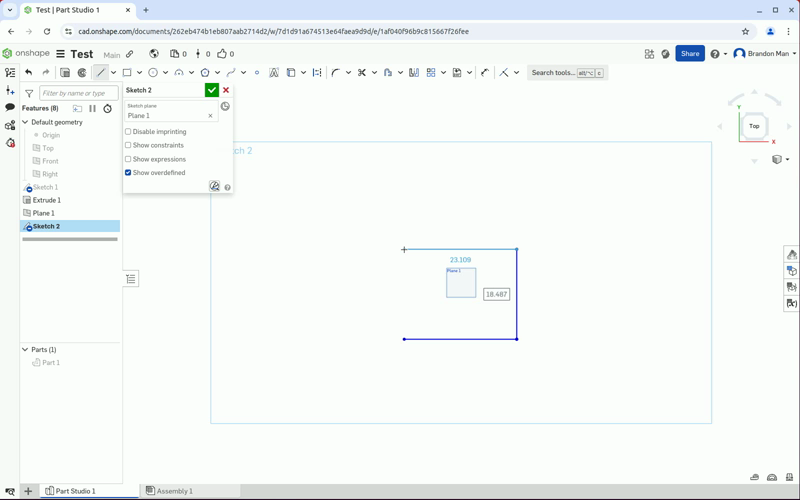
key_down(shift)
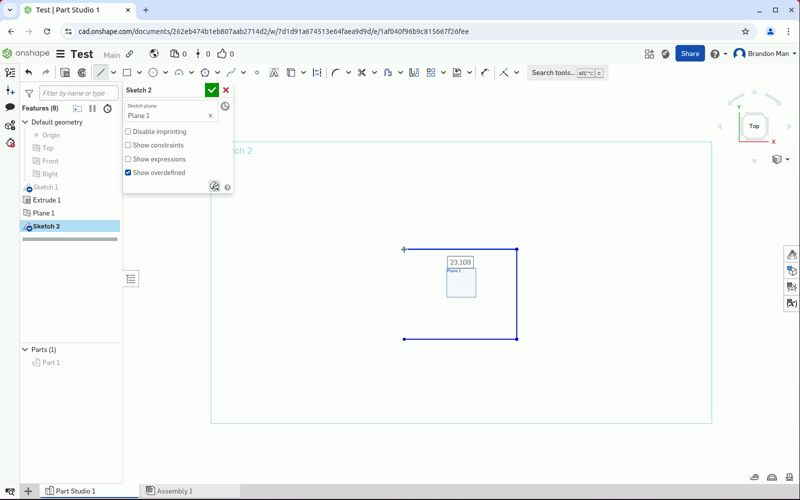
mouse_move(404, 339)
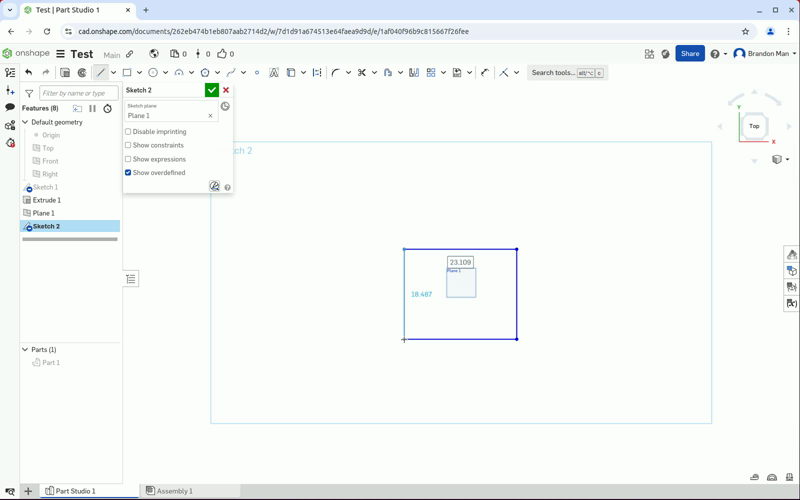
key_up(shift)
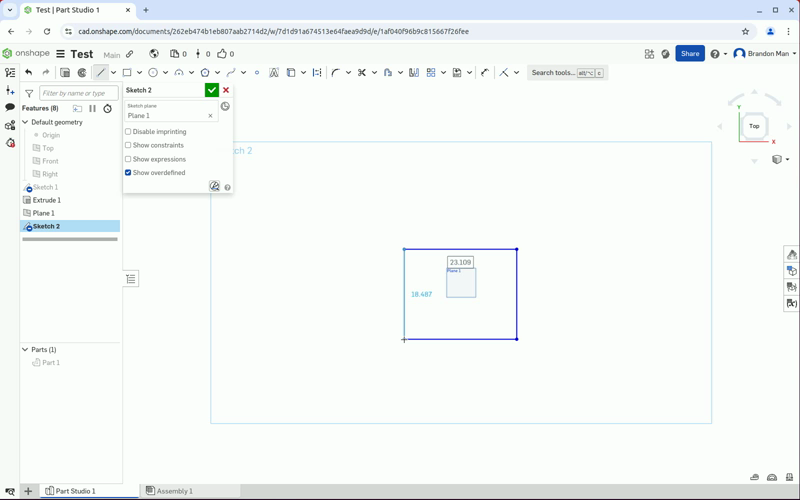
click(404, 339)
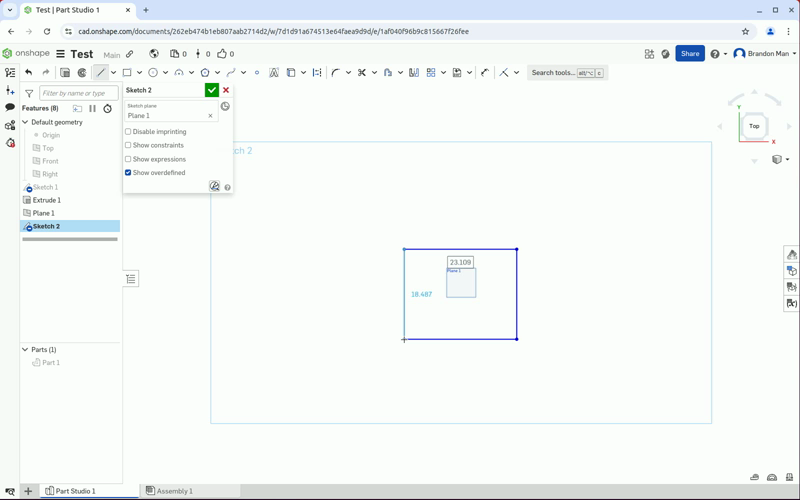
key(esc)
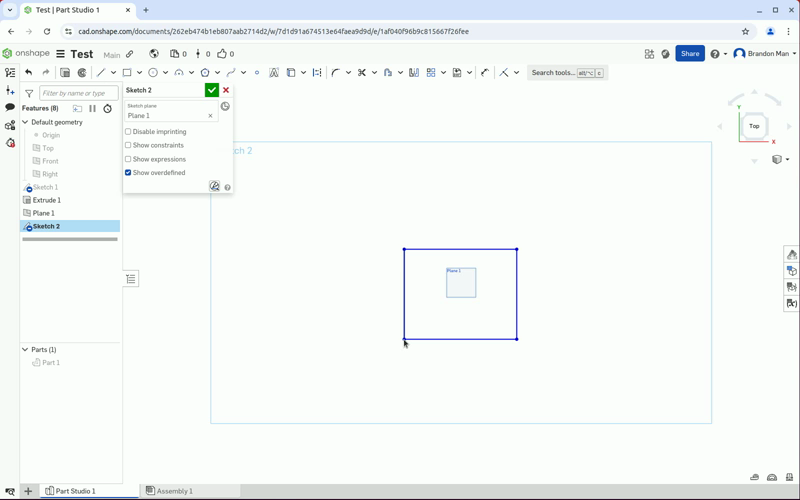
mouse_move(446, 256)
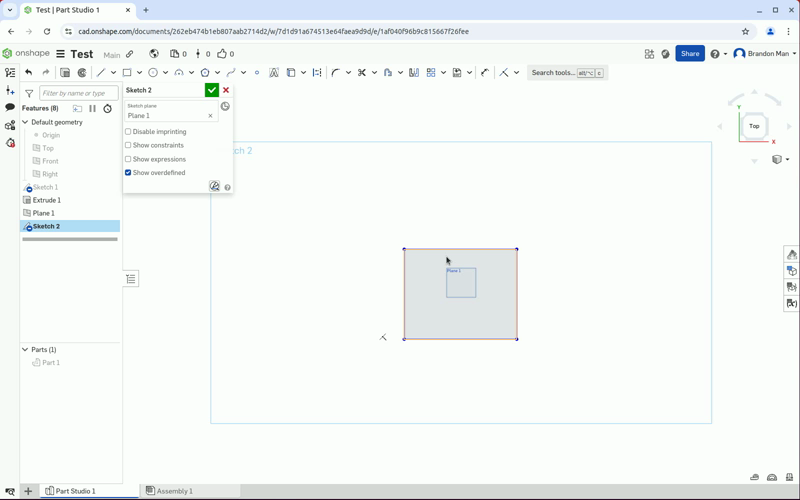
click(446, 256)
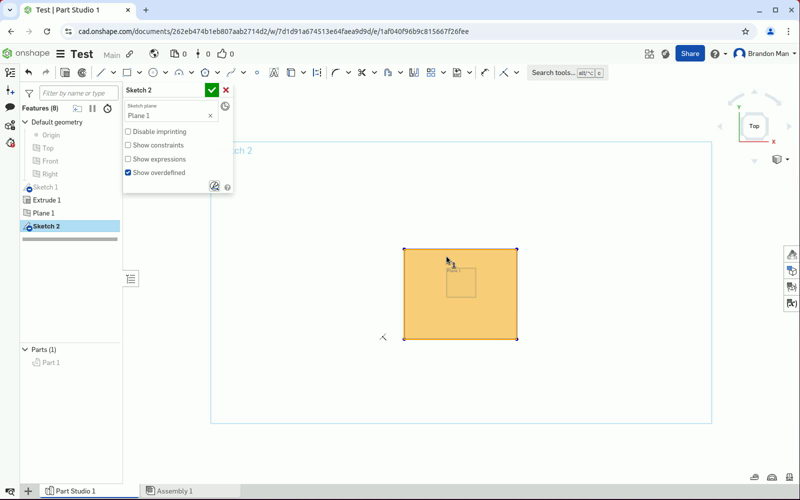
mouse_move(73, 352)
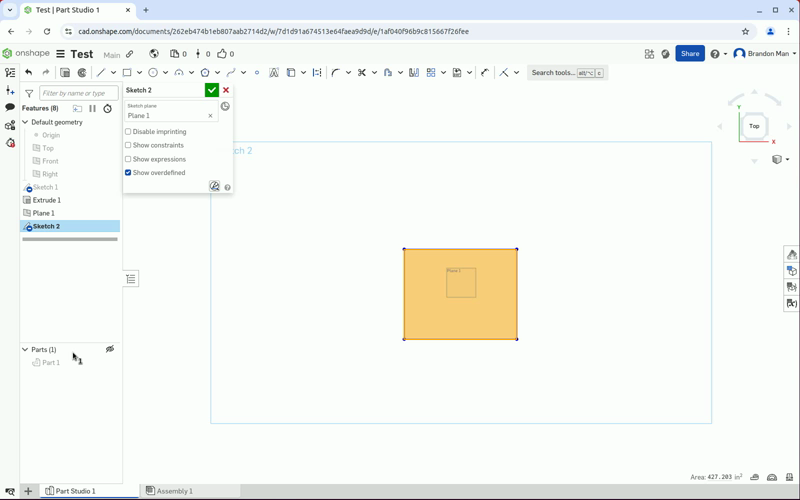
key(shift+y)
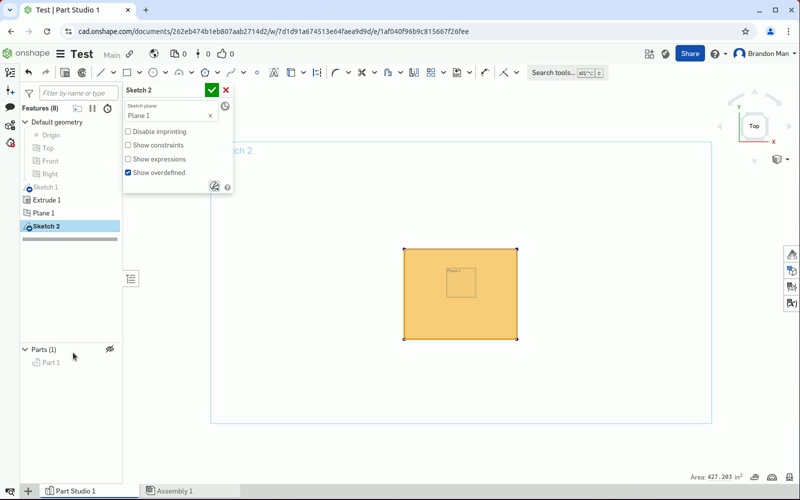
key(shift+e)
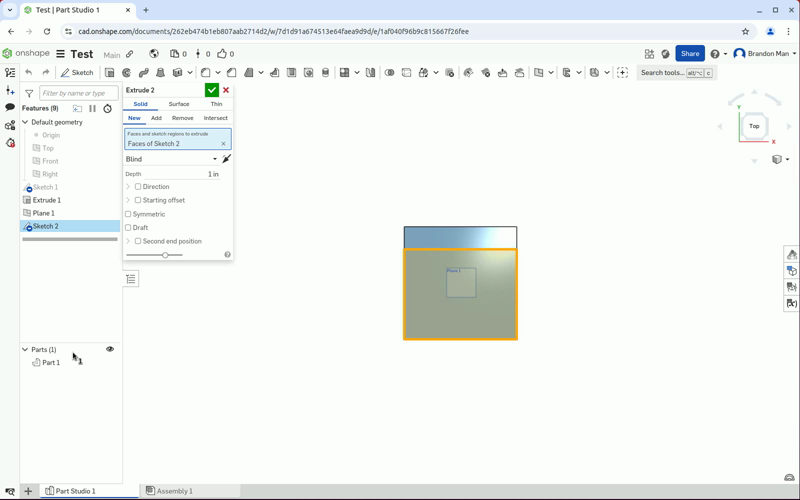
mouse_move(143, 106)
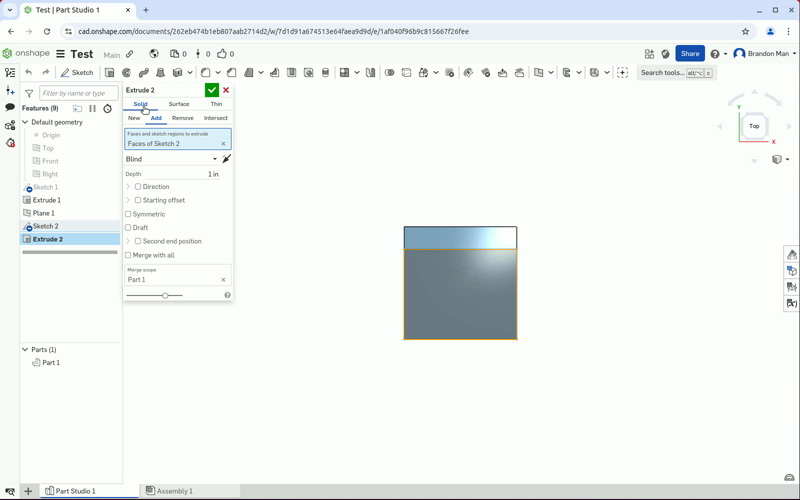
click(143, 106)
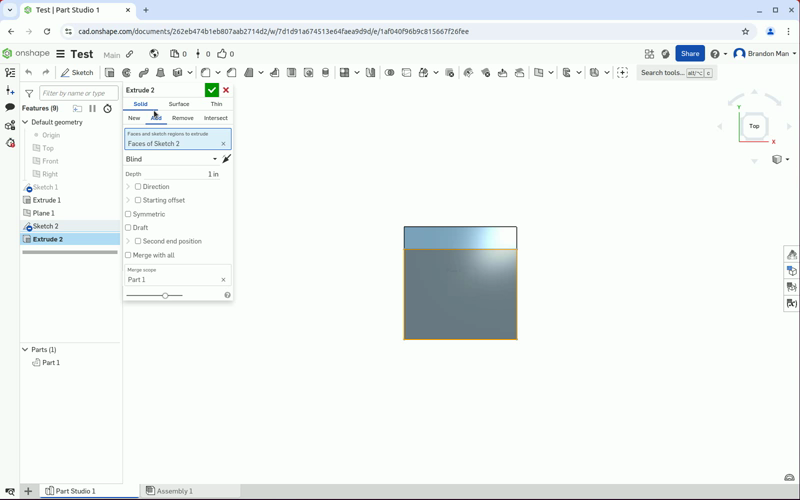
mouse_move(186, 120)
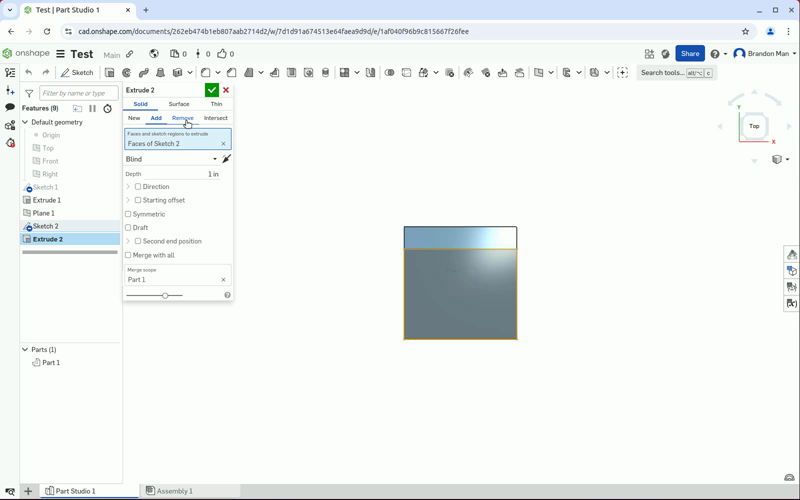
click(186, 120)
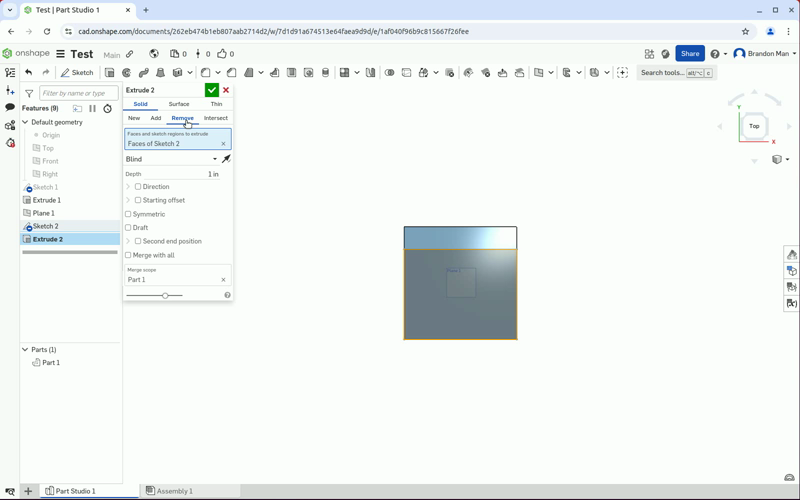
key(tab, 4)
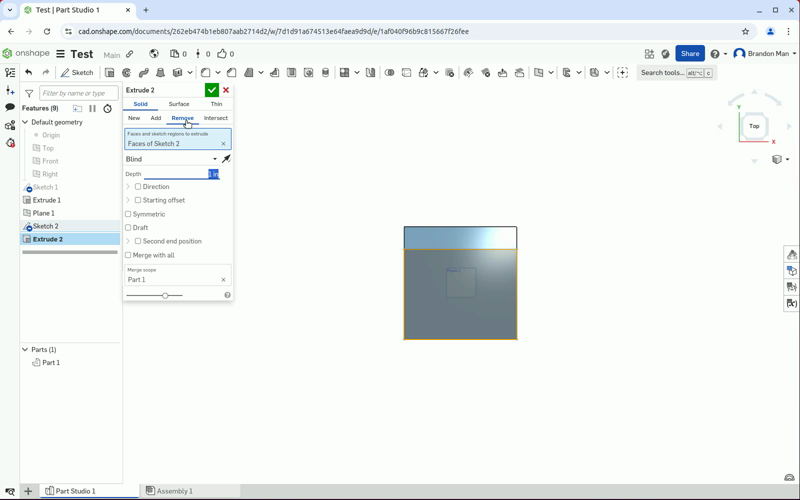
text(9.147)
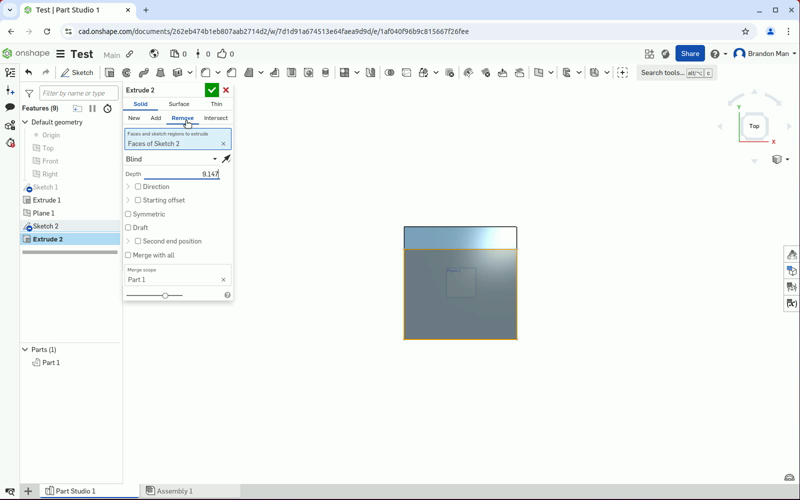
key(tab, 6)
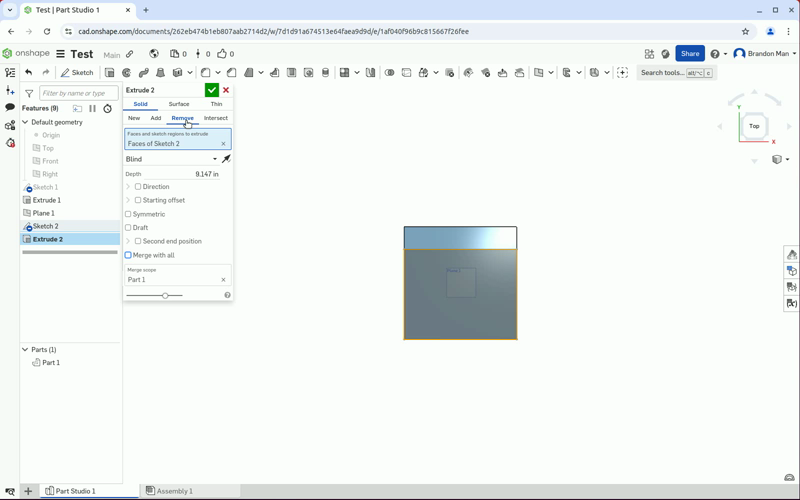
key(space)
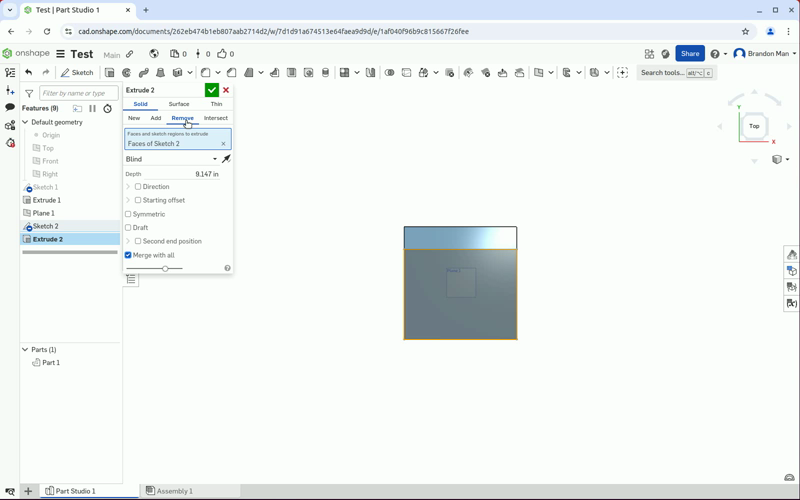
key(enter)
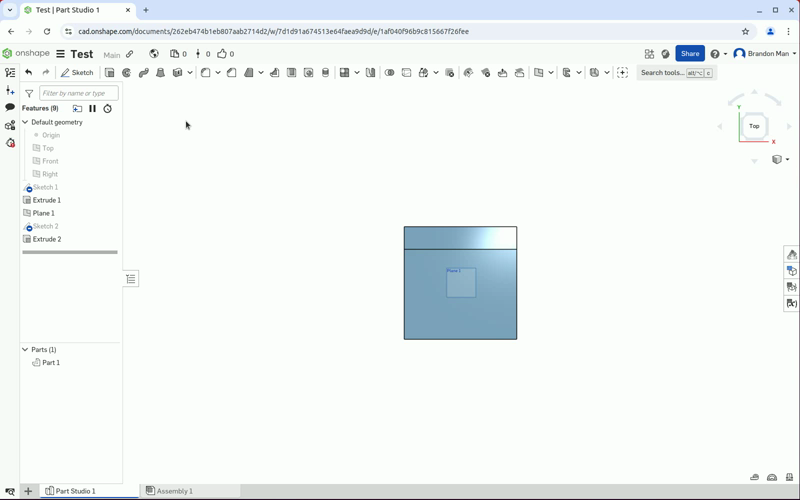
key(shift+h)
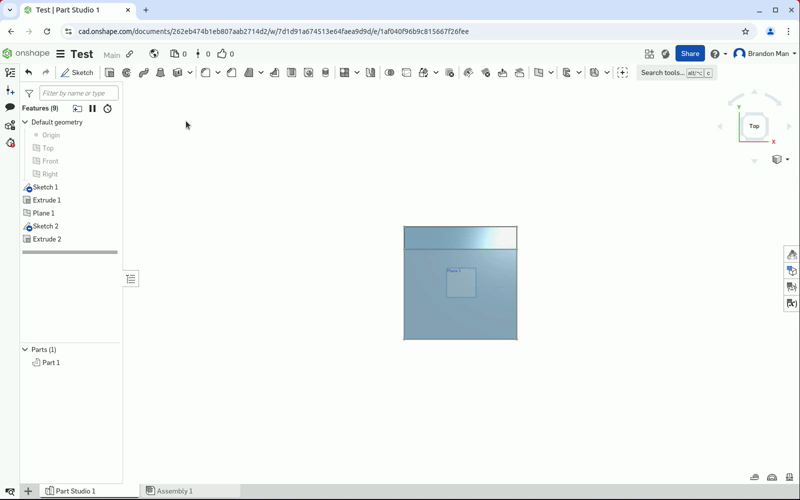
key(shift+h)
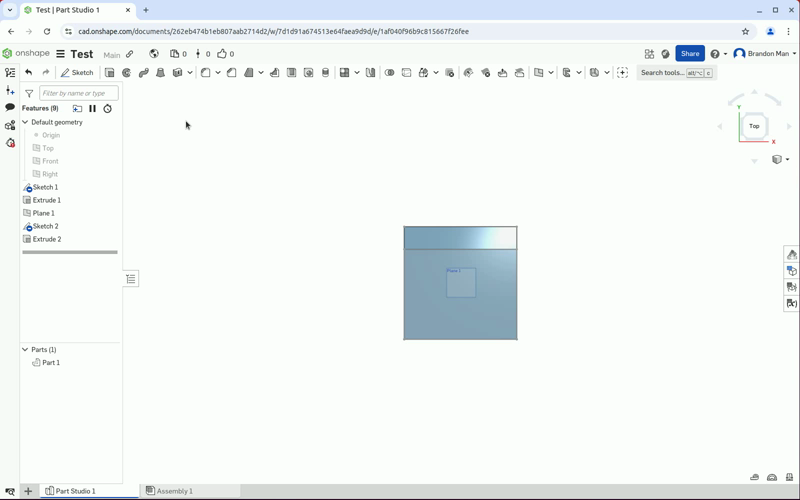
key(shift+7)
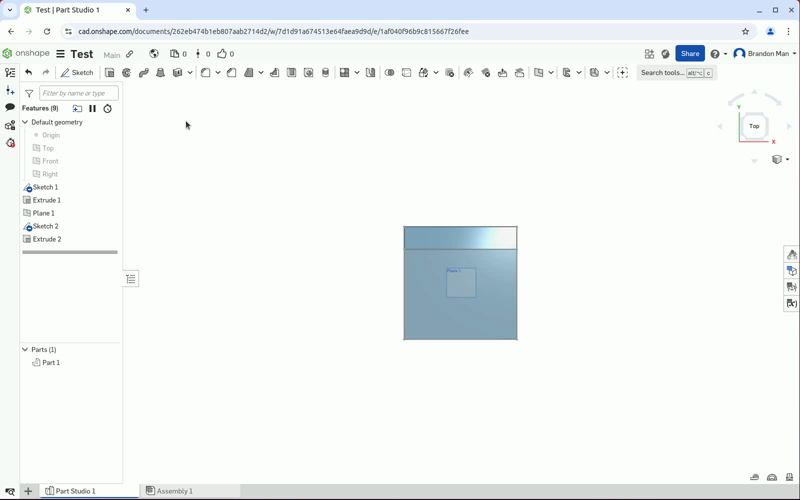
key(up, 3)
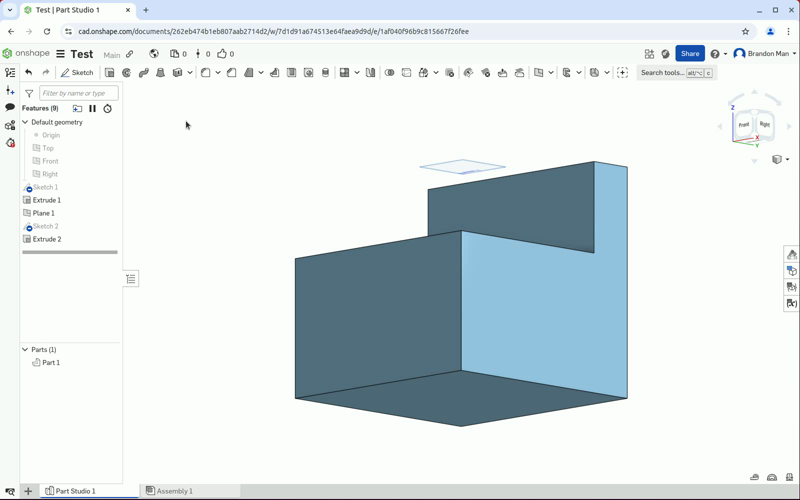
key(left, 3)
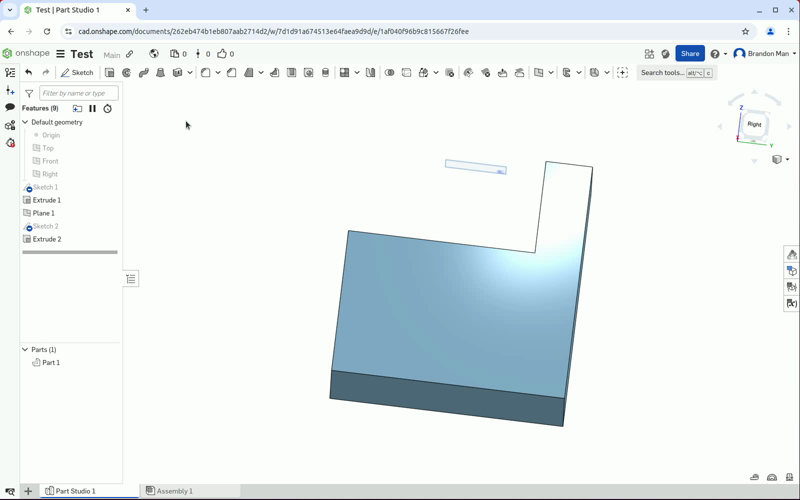
key(right, 3)
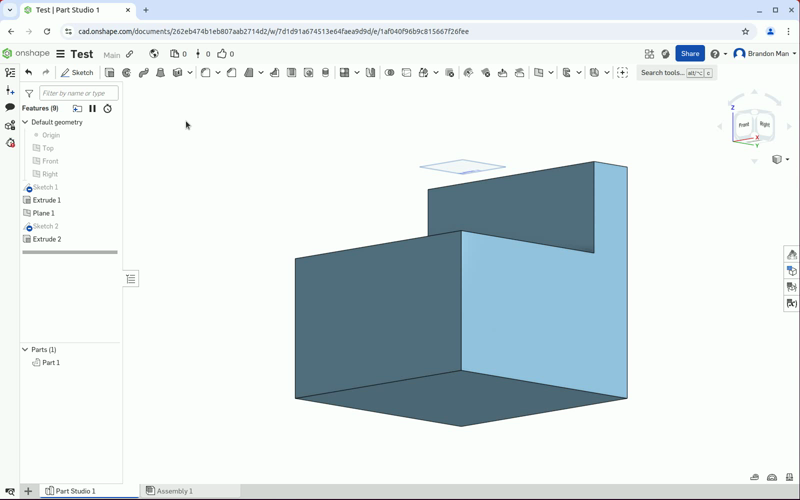
key(down, 3)
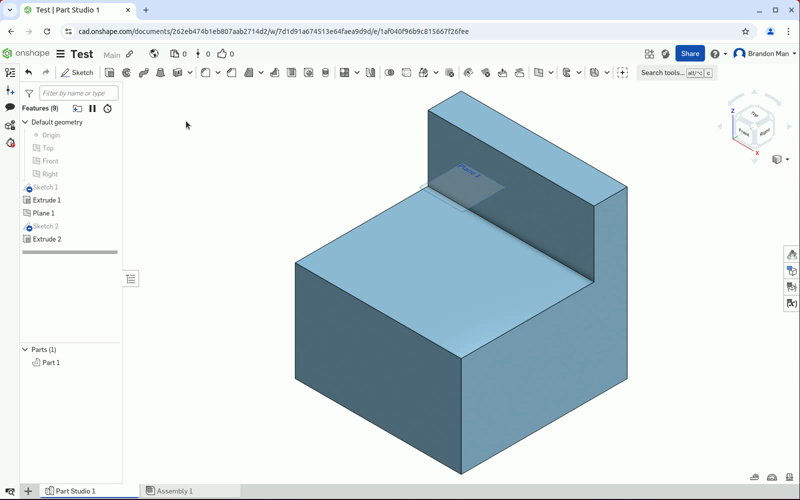
mouse_move(73, 189)
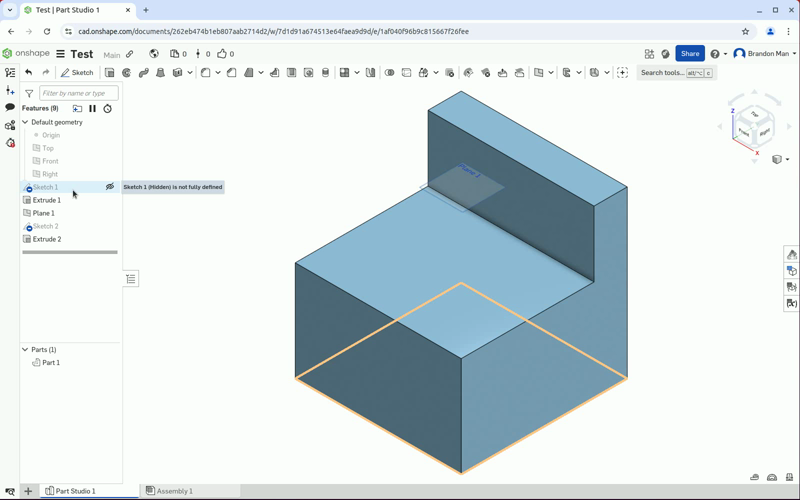
click(73, 189)